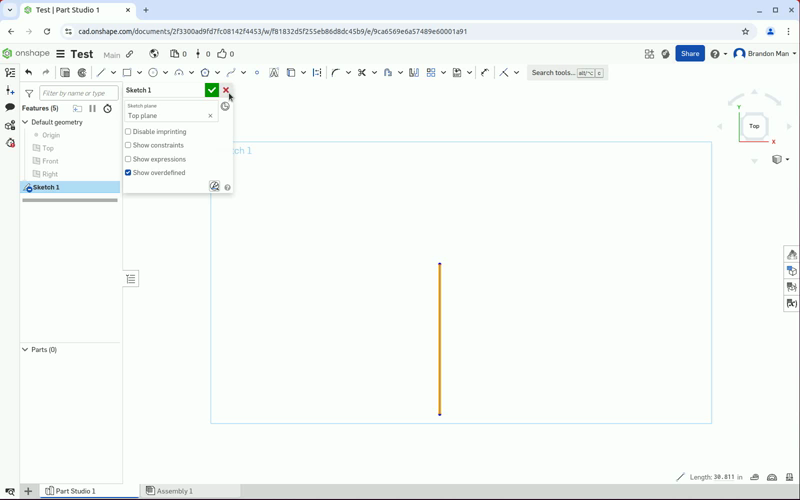
key(shift+h)
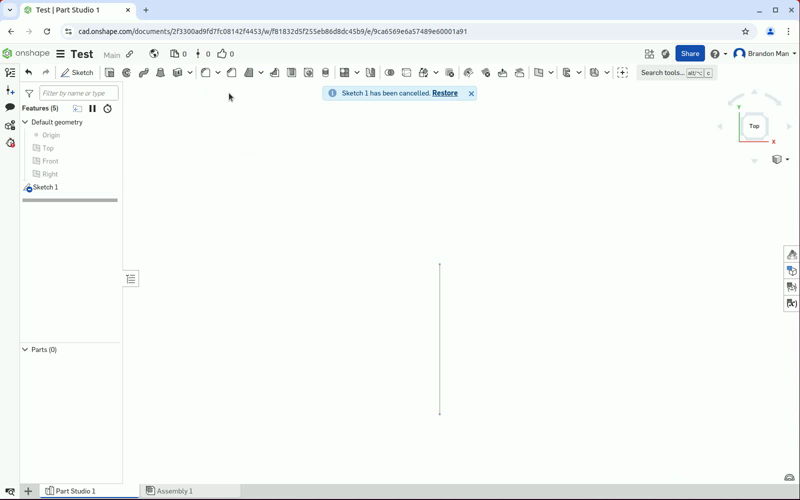
key(shift+s)
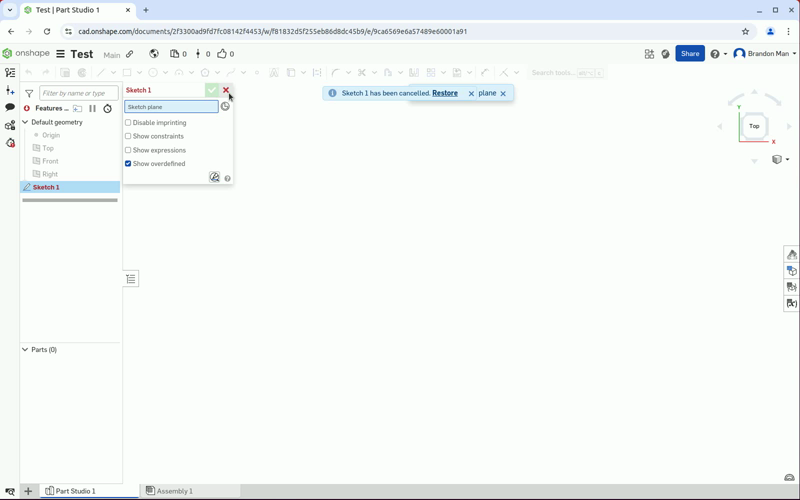
mouse_move(73, 150)
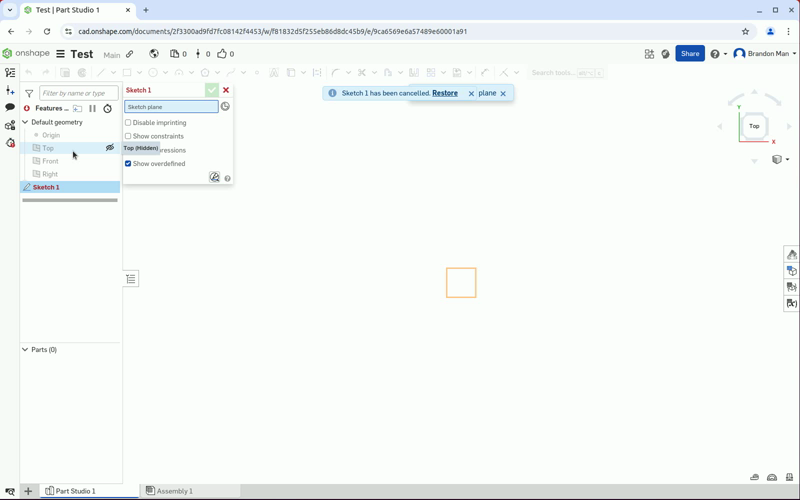
click(73, 150)
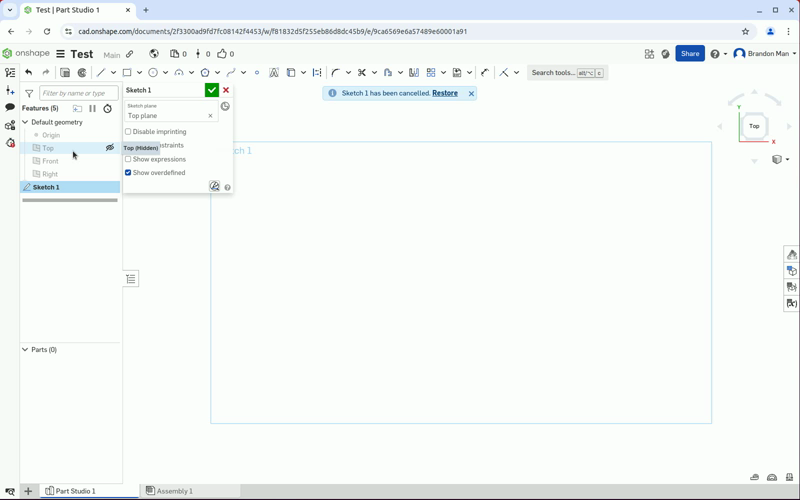
mouse_move(73, 352)
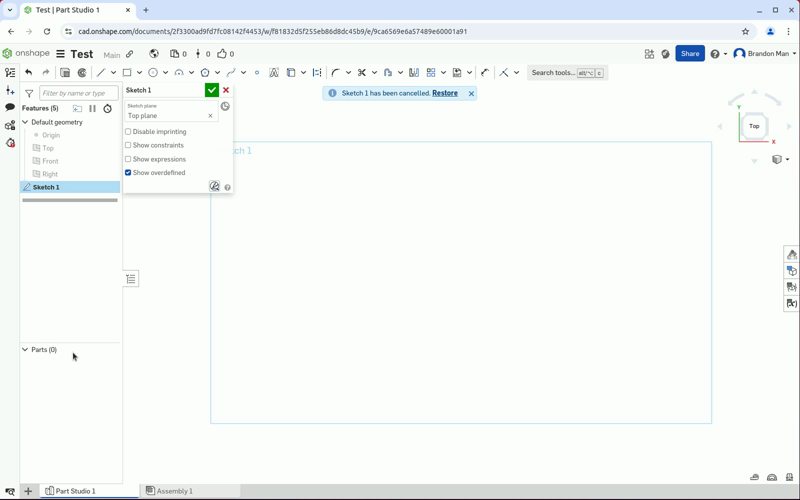
key(y)
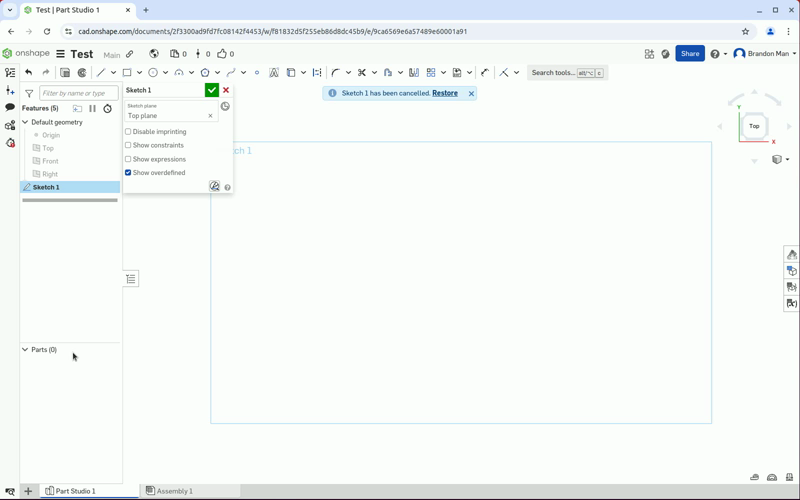
key(l)
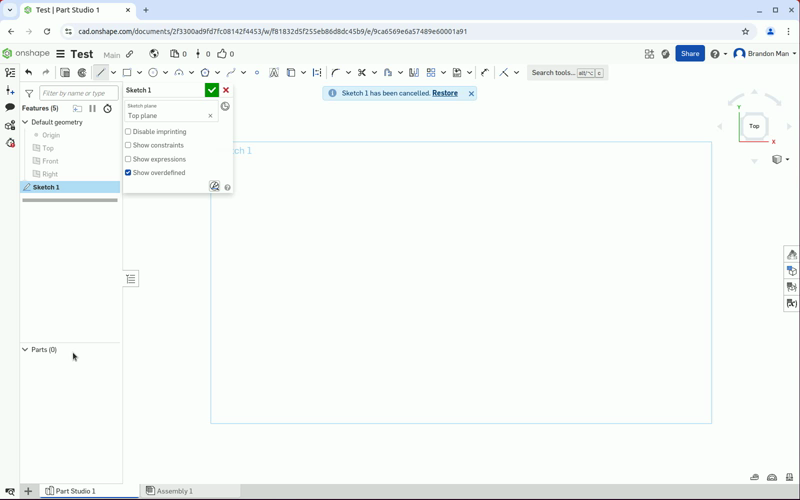
key_down(shift)
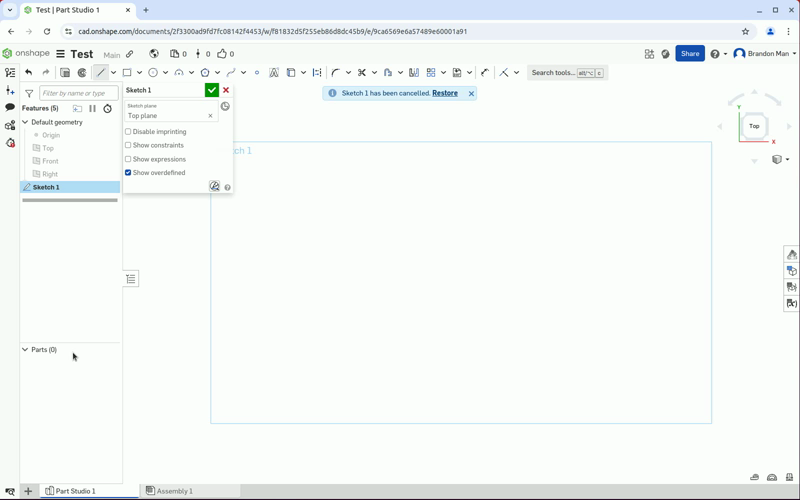
mouse_move(366, 320)
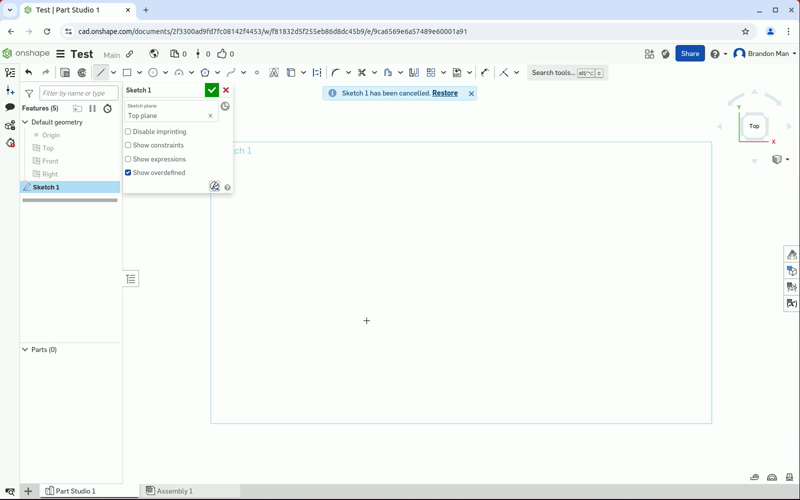
click(366, 320)
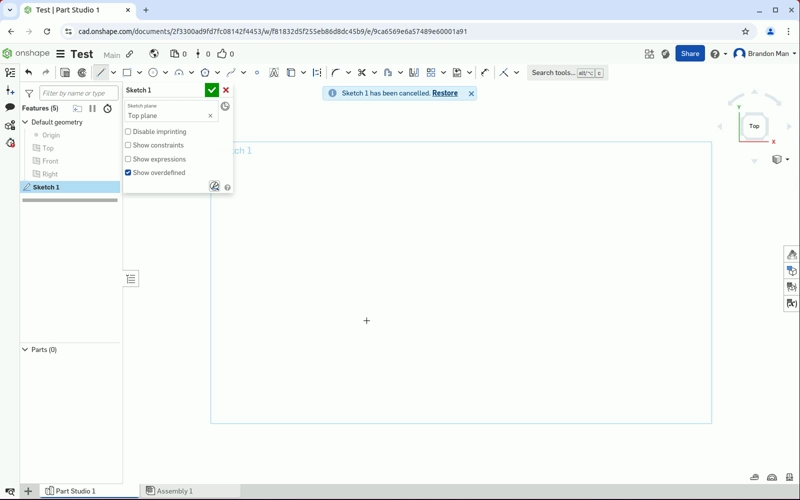
key_up(shift)
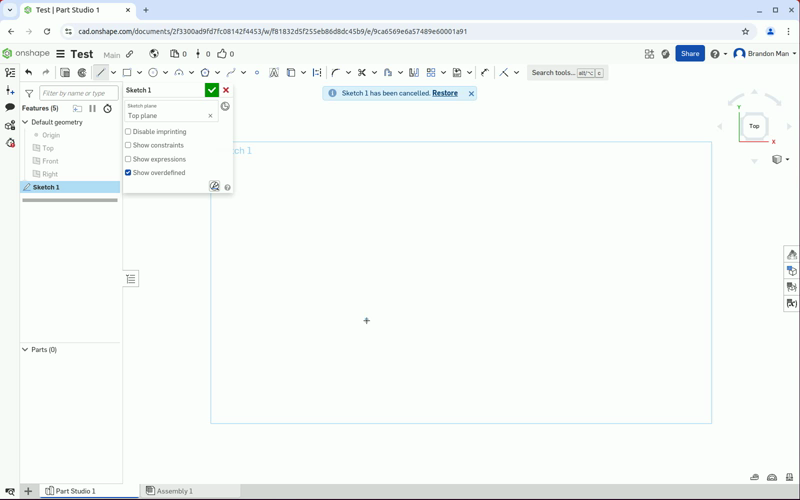
key_down(shift)
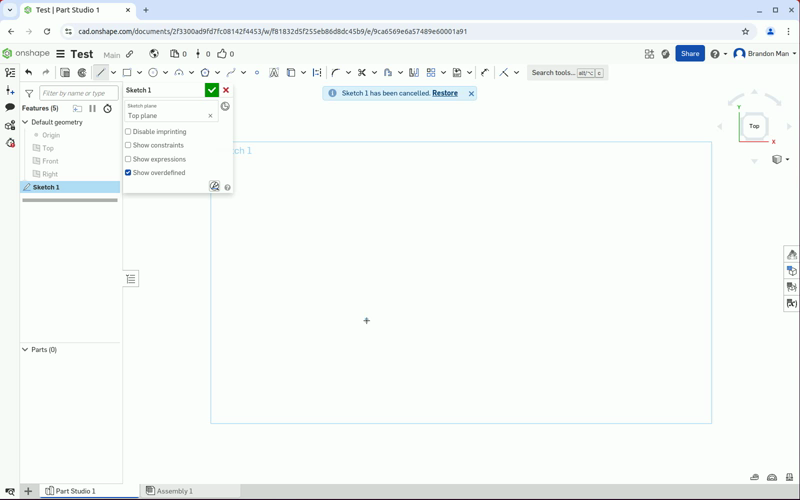
mouse_move(553, 320)
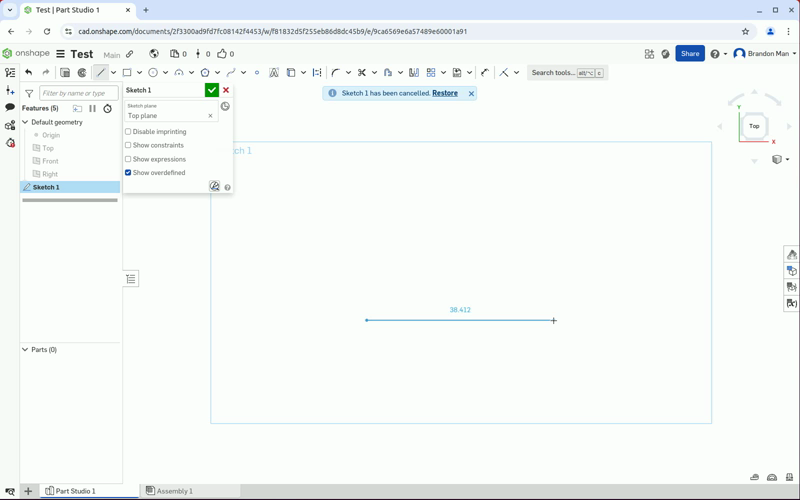
click(553, 320)
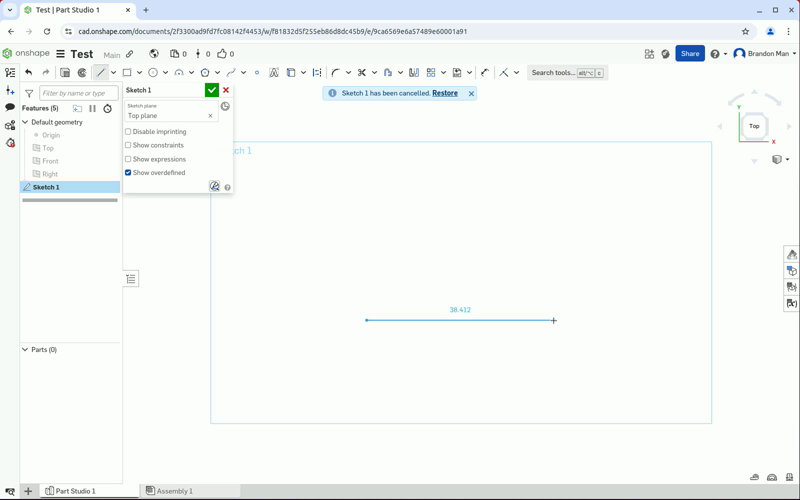
key_up(shift)
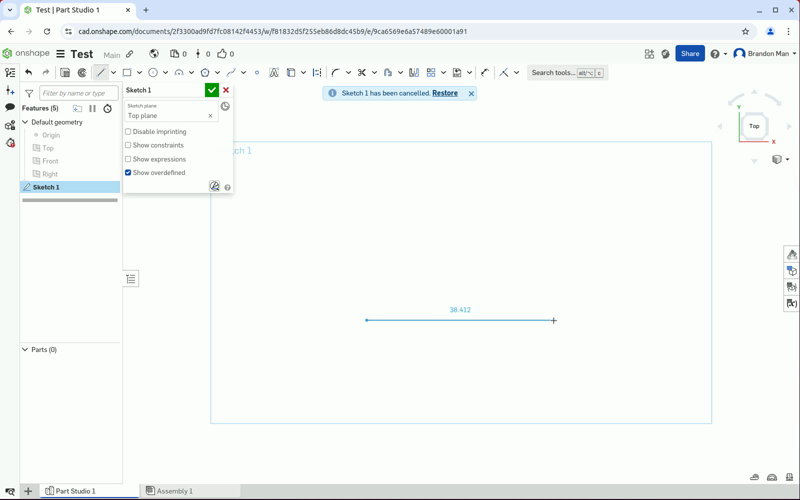
key_down(shift)
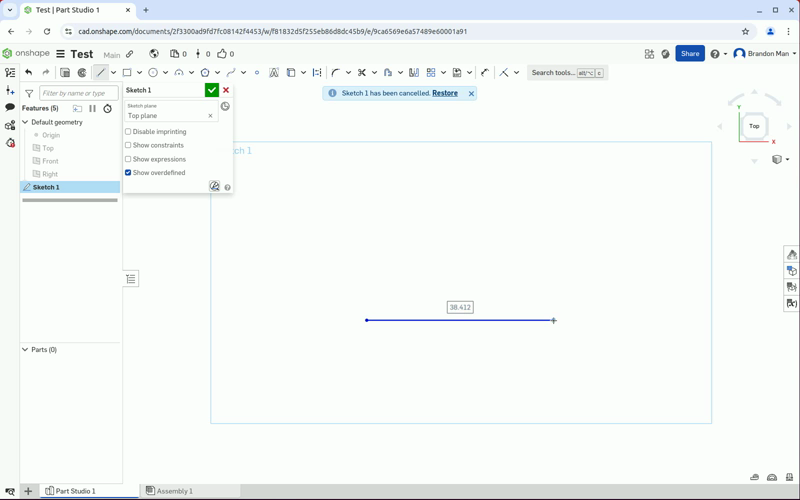
mouse_move(553, 245)
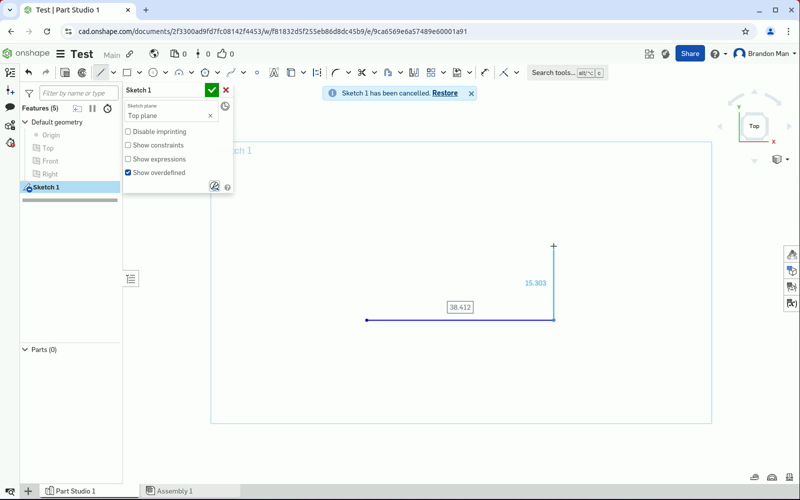
click(553, 245)
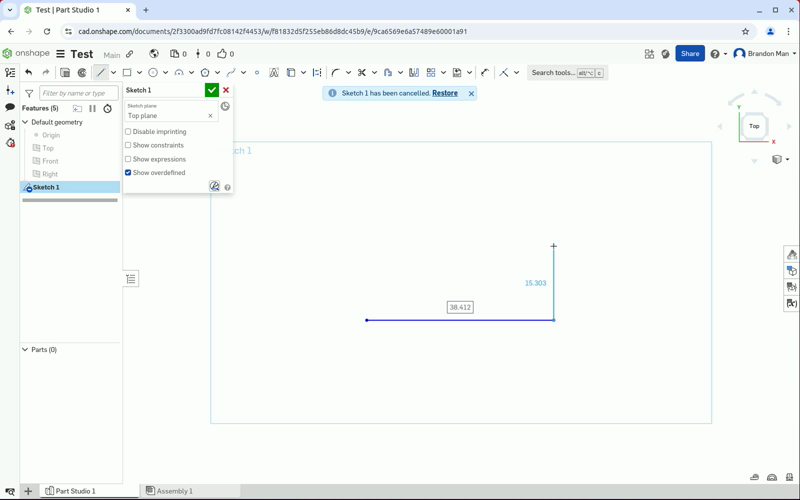
key_up(shift)
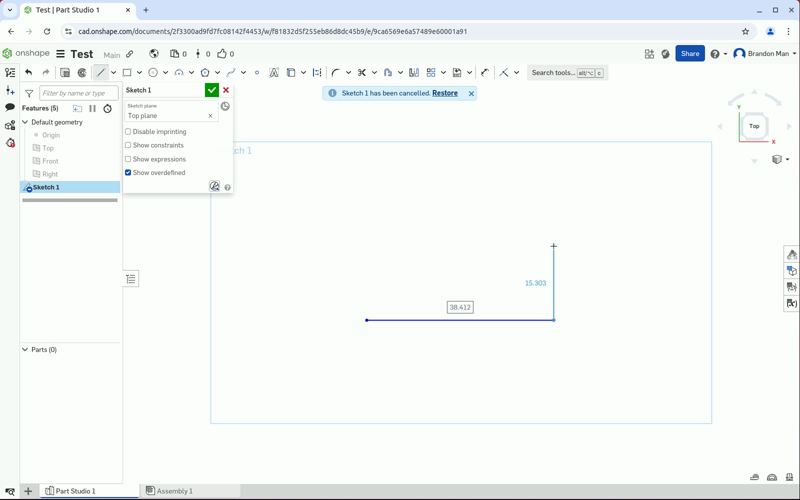
key_down(shift)
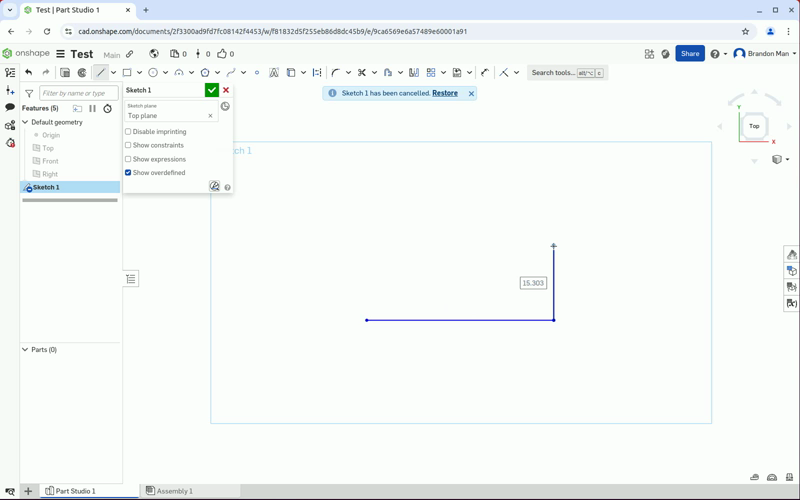
mouse_move(366, 245)
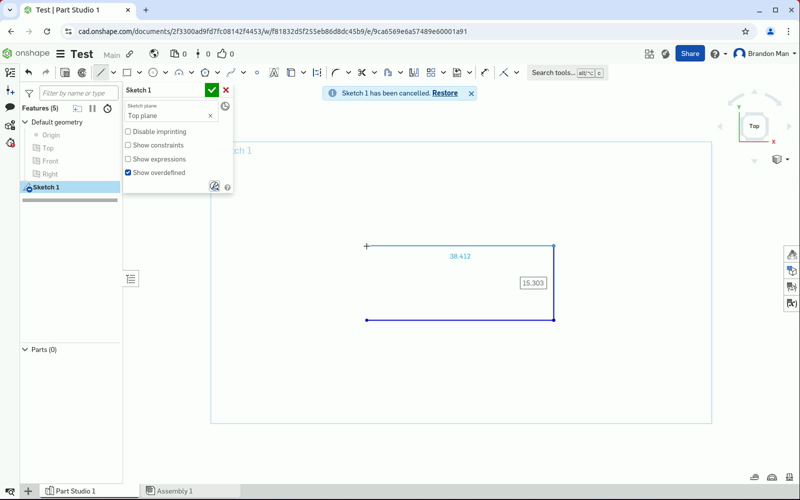
click(366, 245)
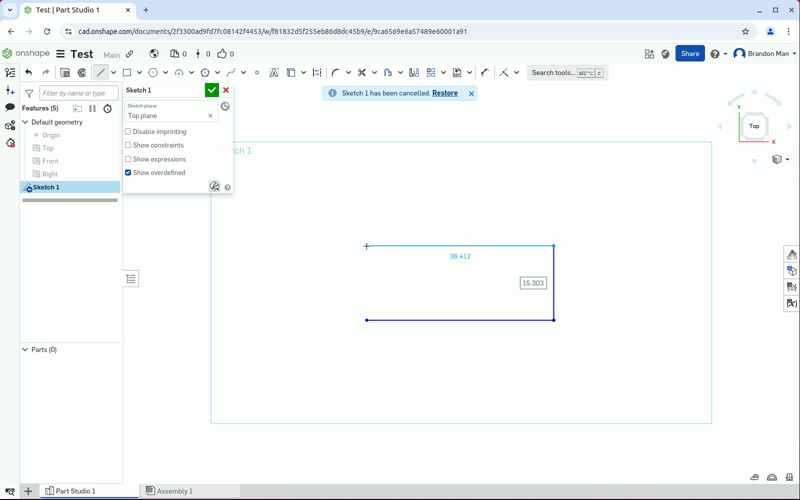
key_up(shift)
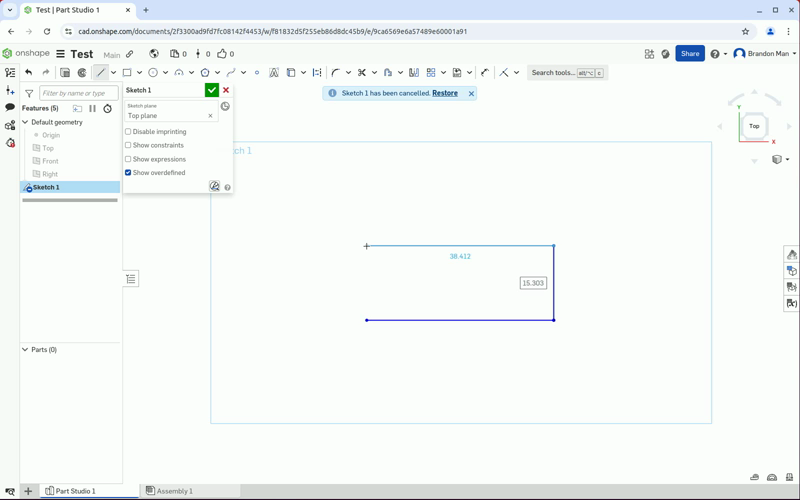
key_down(shift)
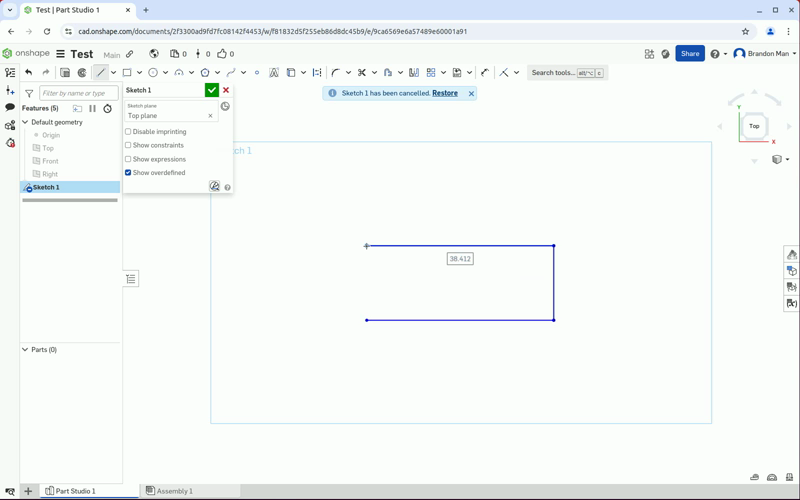
mouse_move(366, 320)
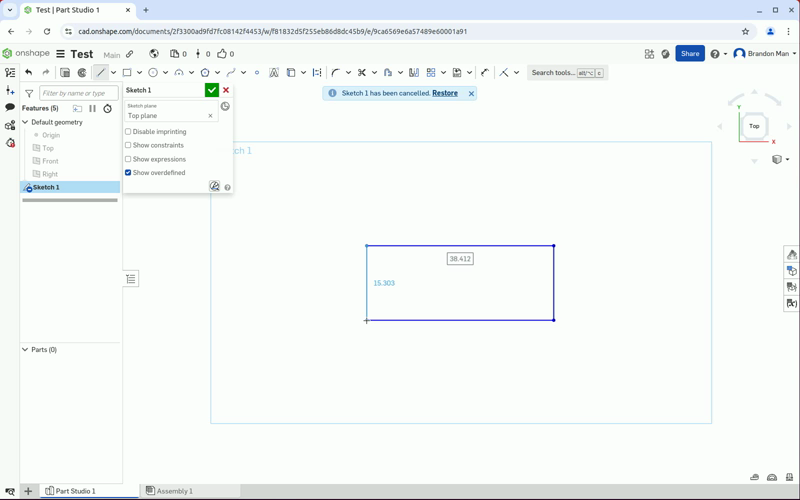
key_up(shift)
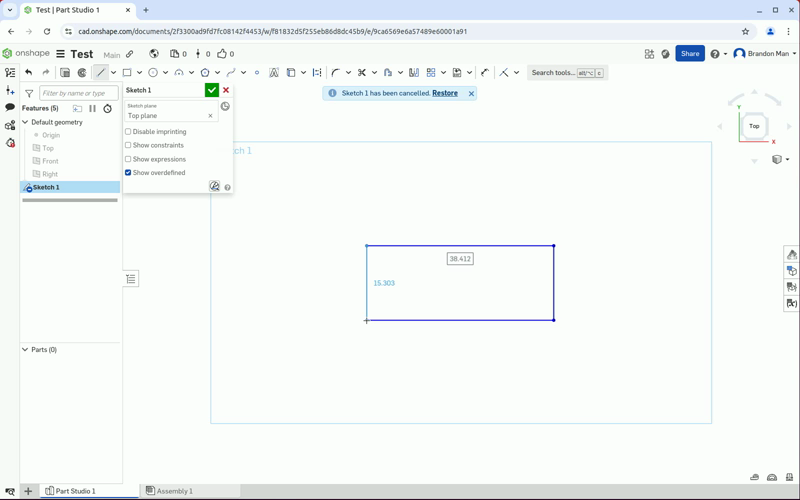
click(366, 320)
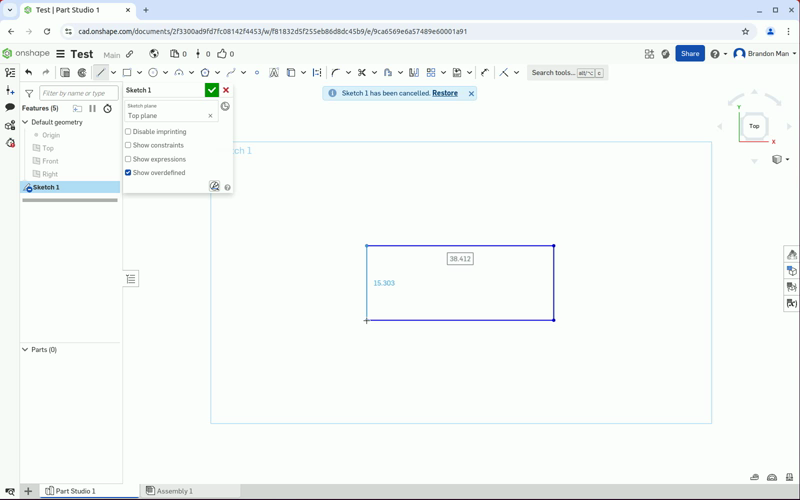
key(esc)
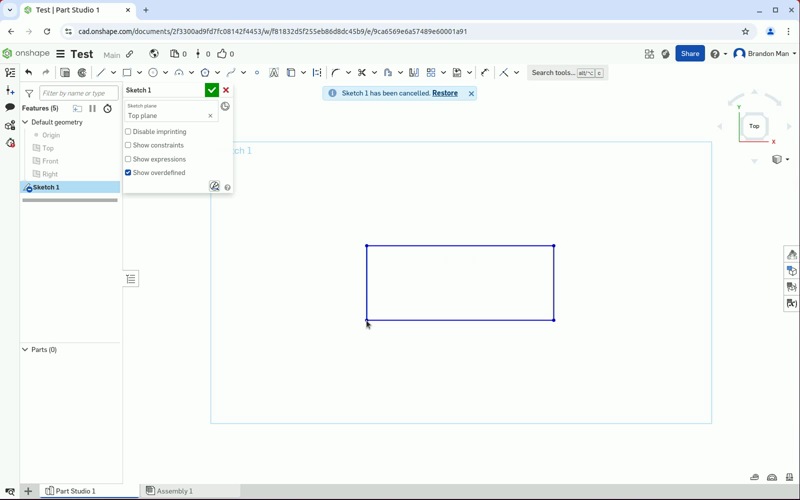
mouse_move(437, 271)
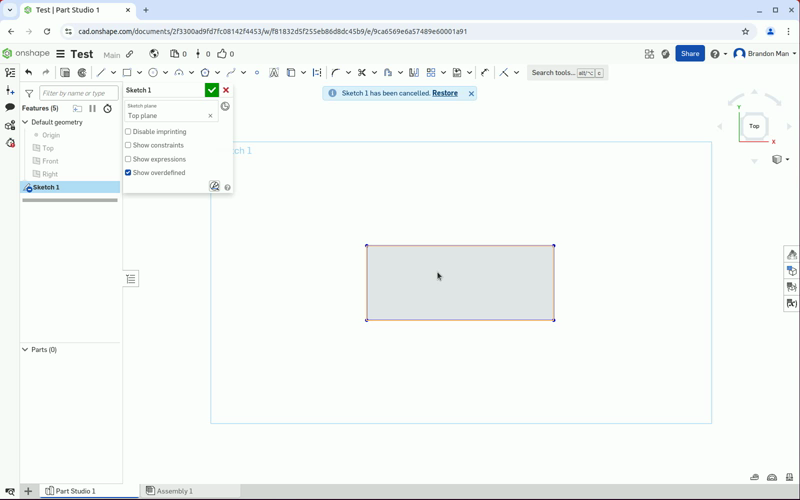
click(437, 271)
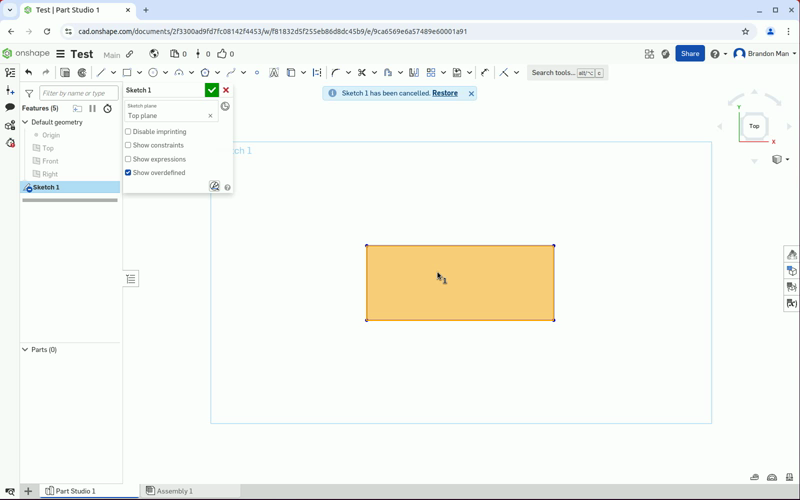
mouse_move(73, 352)
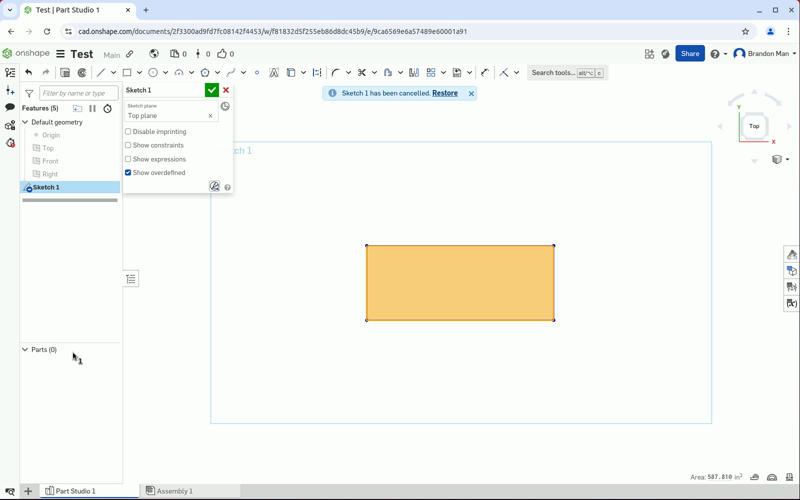
key(shift+y)
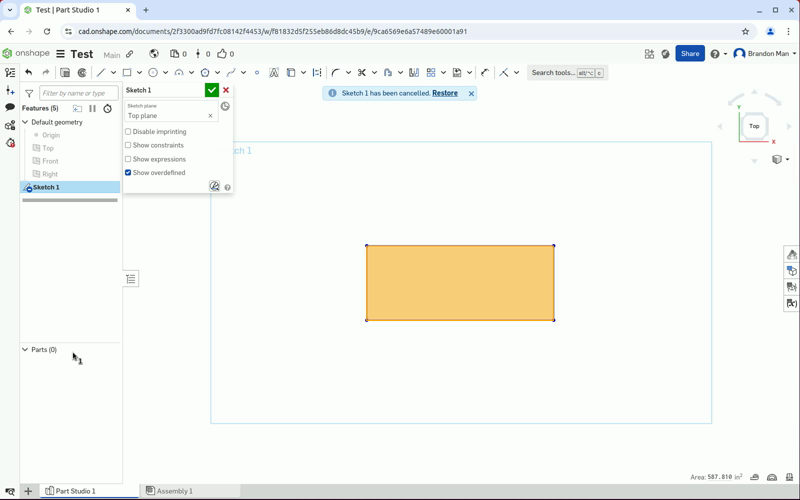
key(shift+e)
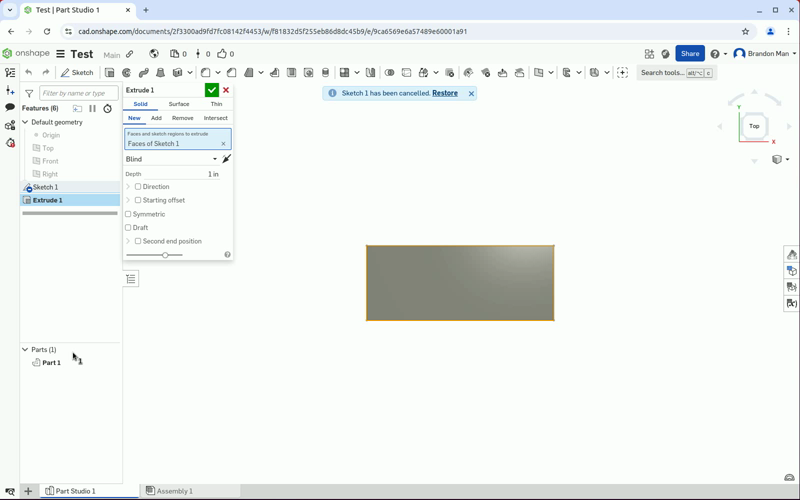
mouse_move(143, 106)
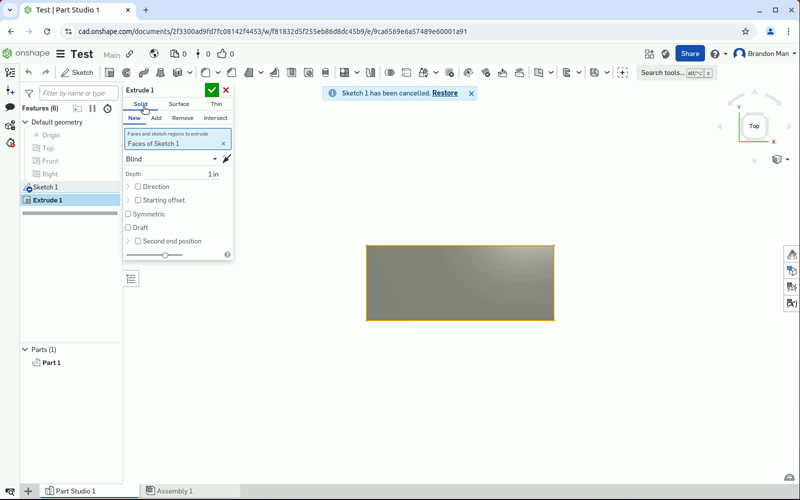
click(143, 106)
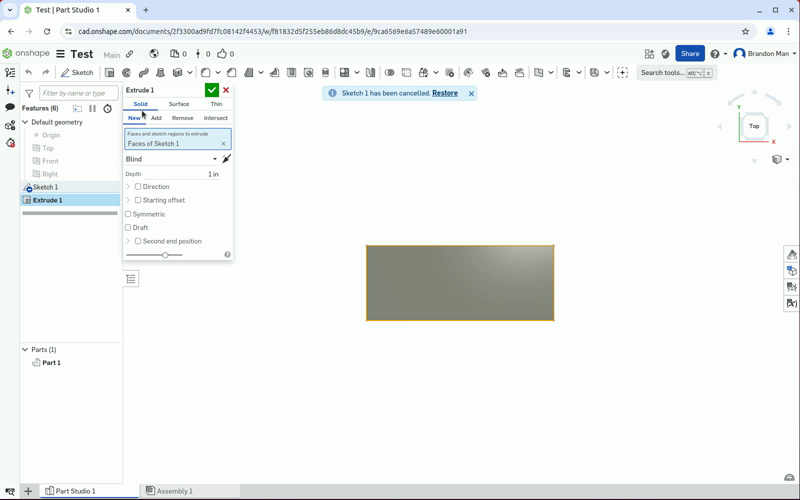
mouse_move(137, 120)
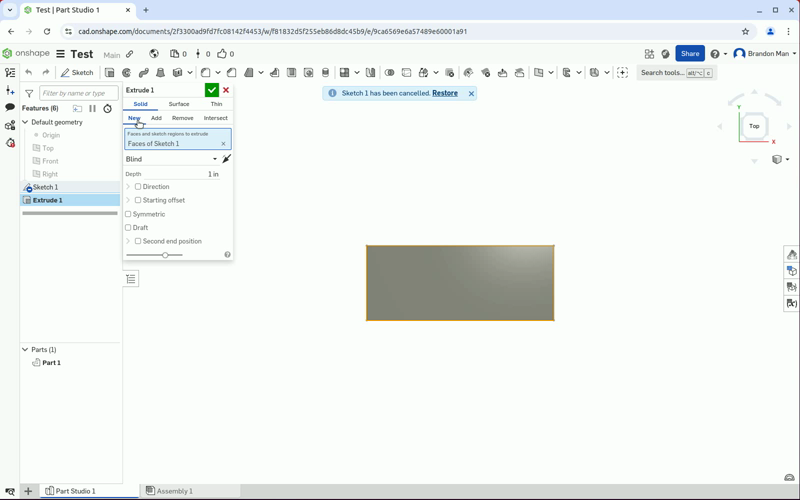
click(137, 120)
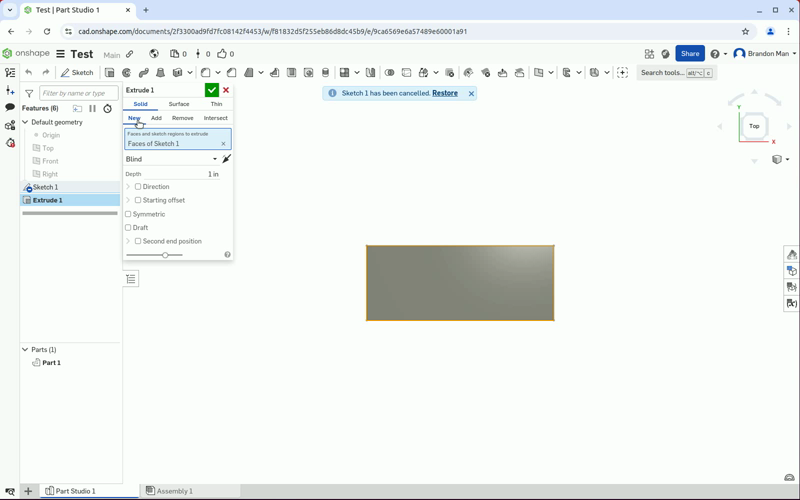
key(tab, 4)
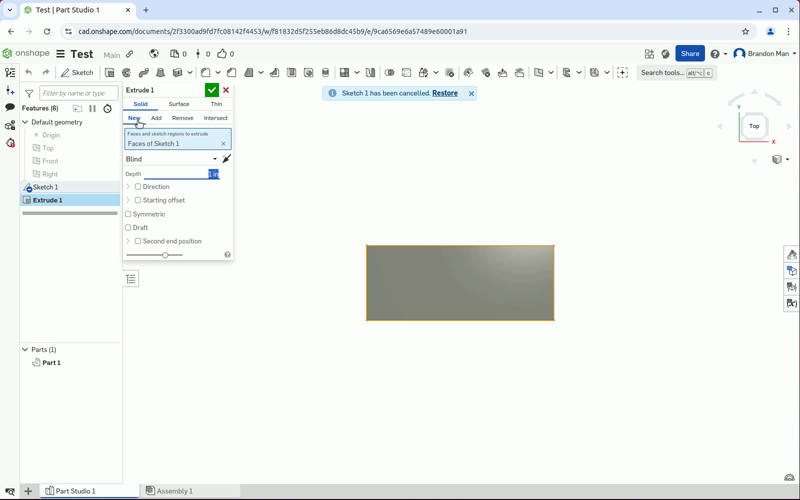
text(19.257)
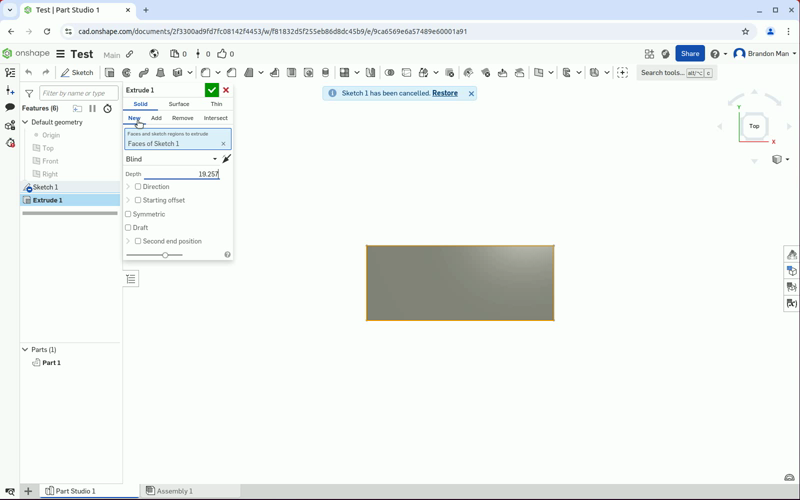
key(enter)
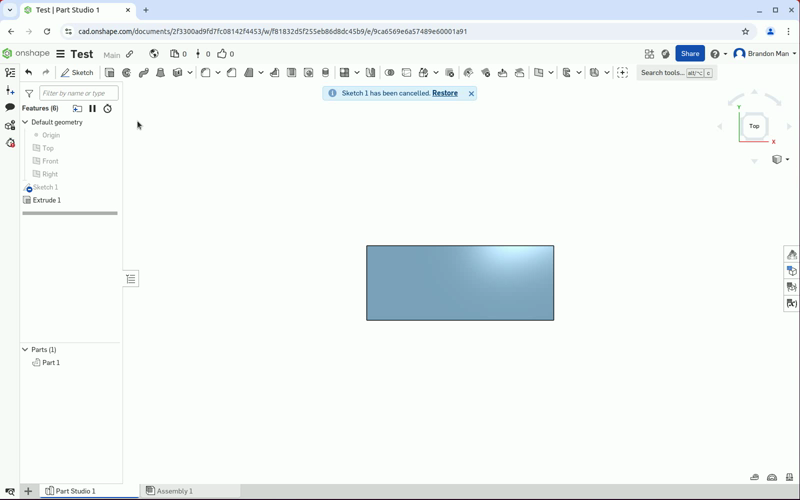
key(shift+h)
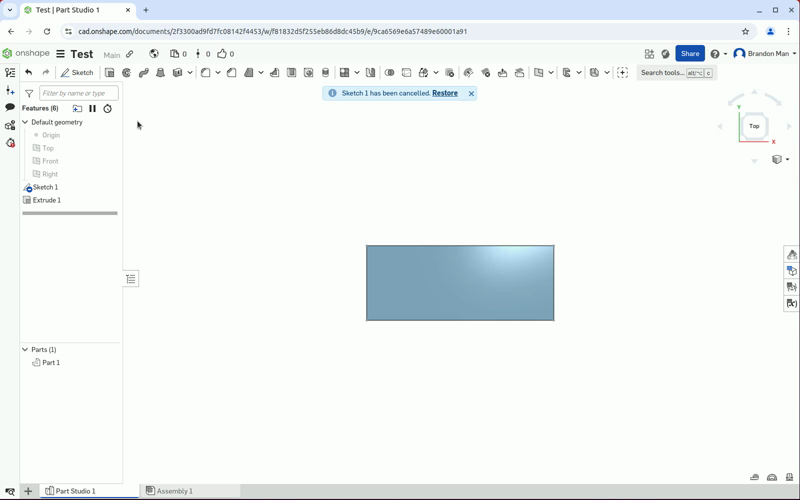
key(shift+h)
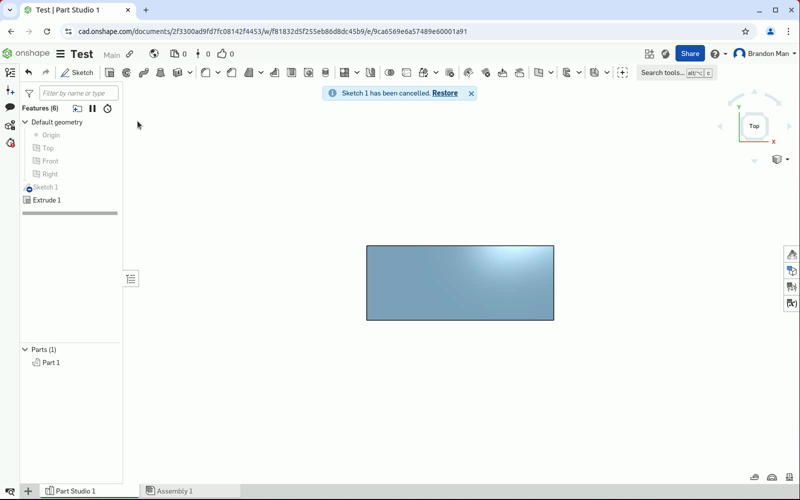
mouse_move(73, 189)
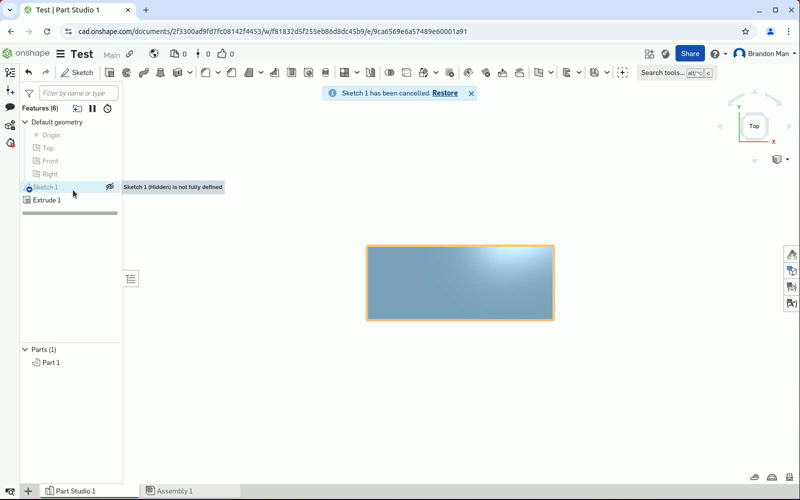
click(73, 189)
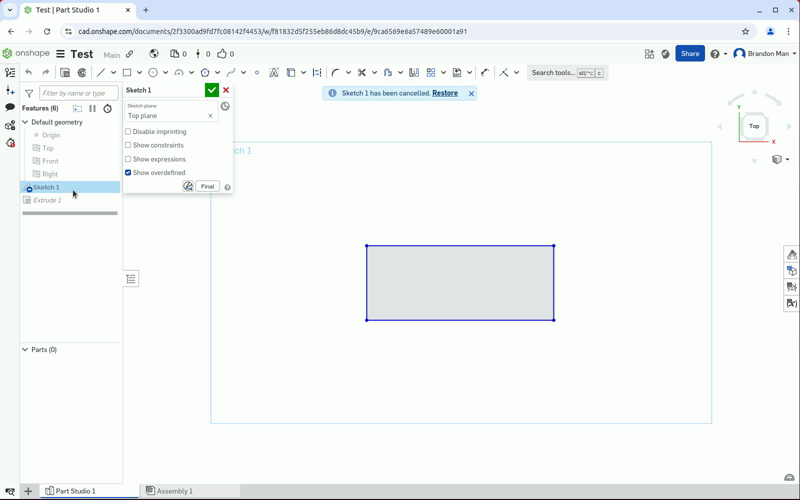
mouse_move(229, 92)
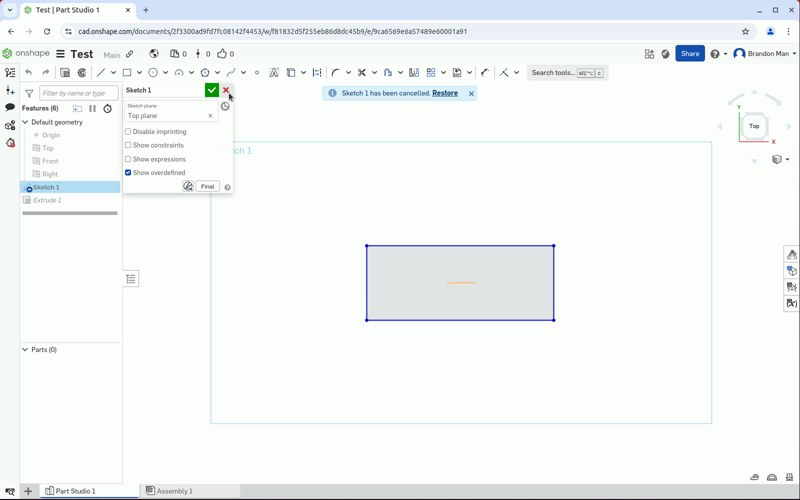
click(229, 92)
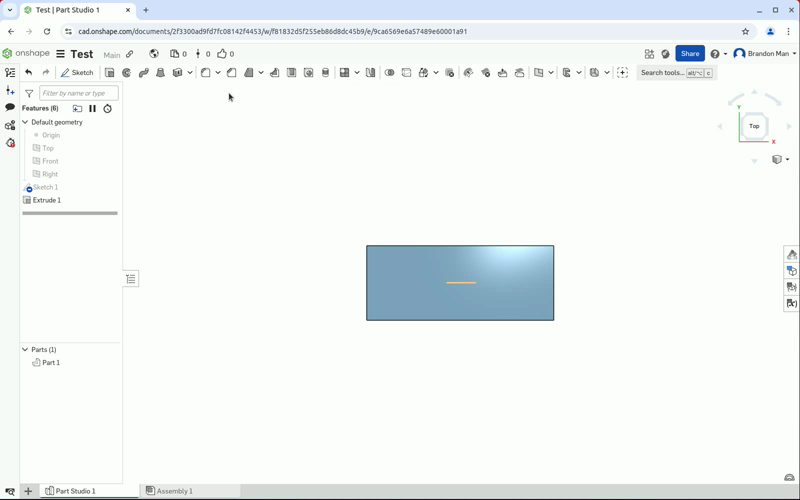
mouse_move(541, 75)
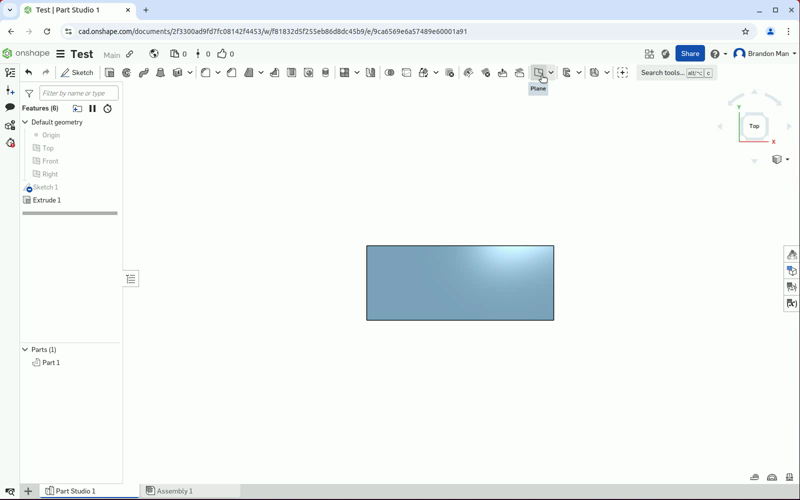
click(541, 75)
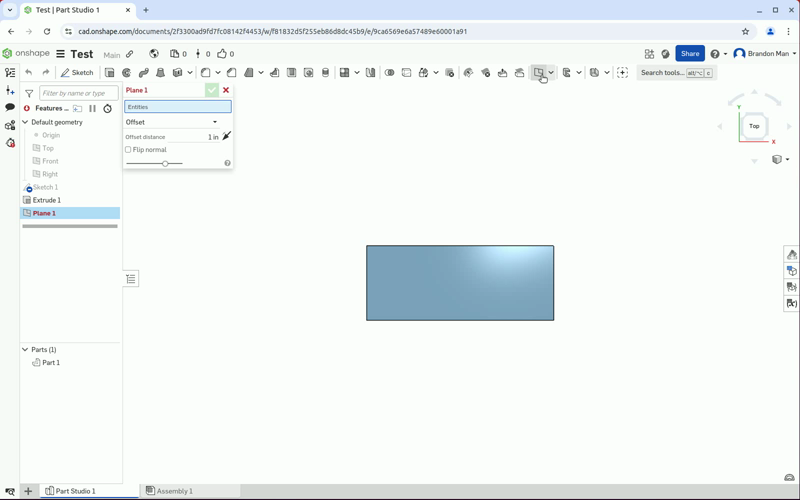
mouse_move(73, 150)
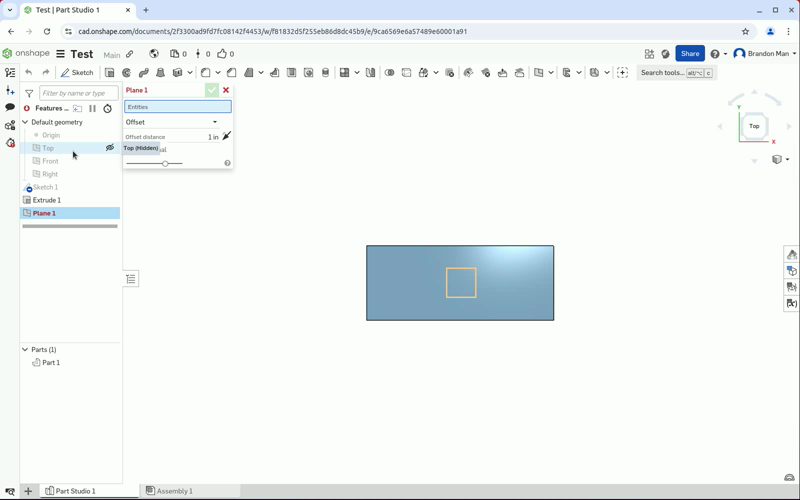
click(73, 150)
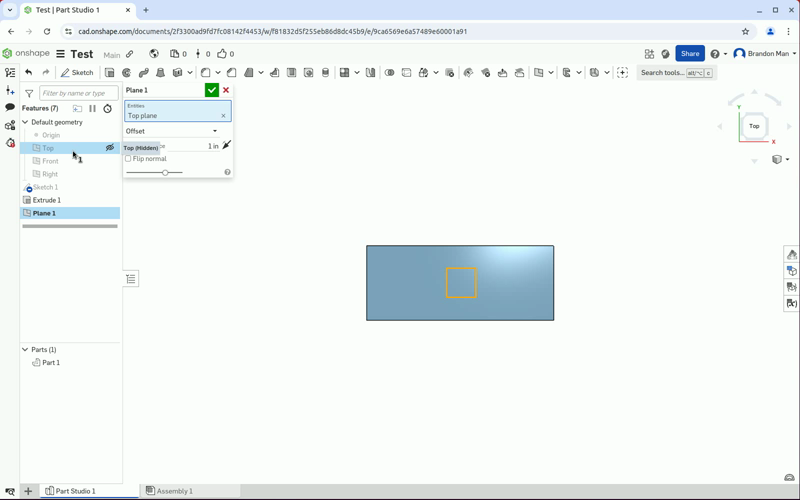
key(tab, 2)
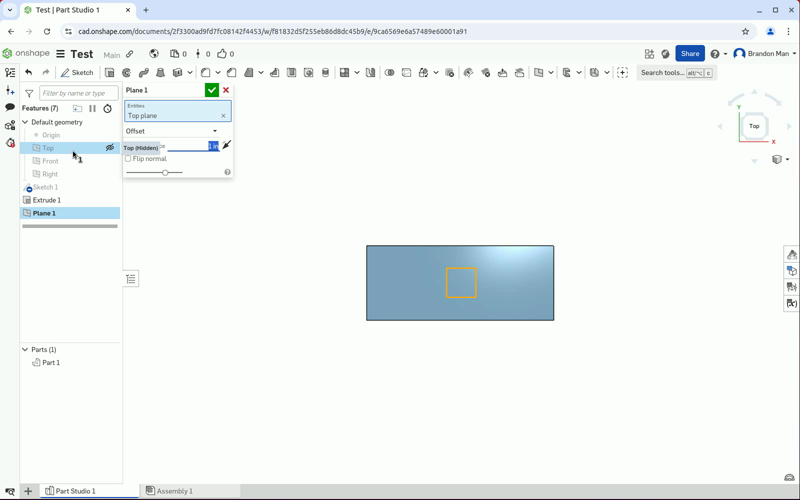
text(19.257)
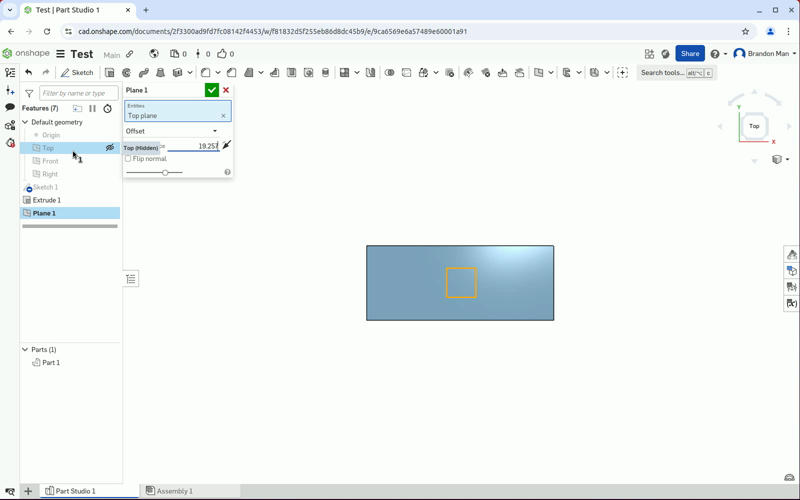
key(enter, 2)
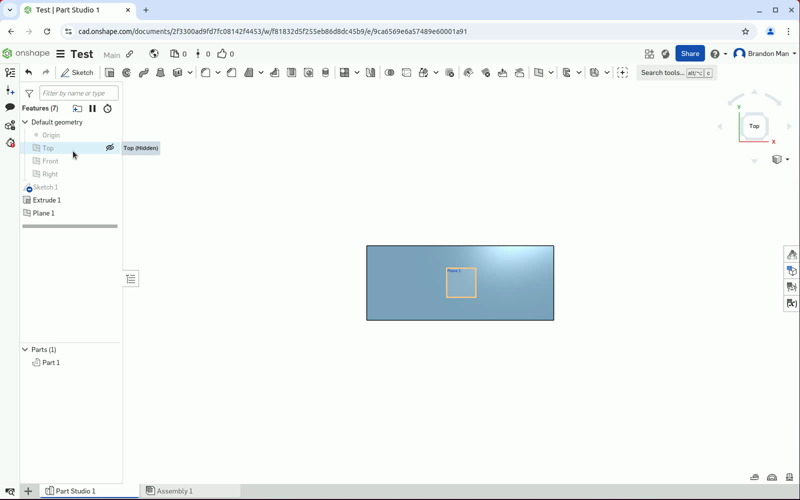
key(shift+s)
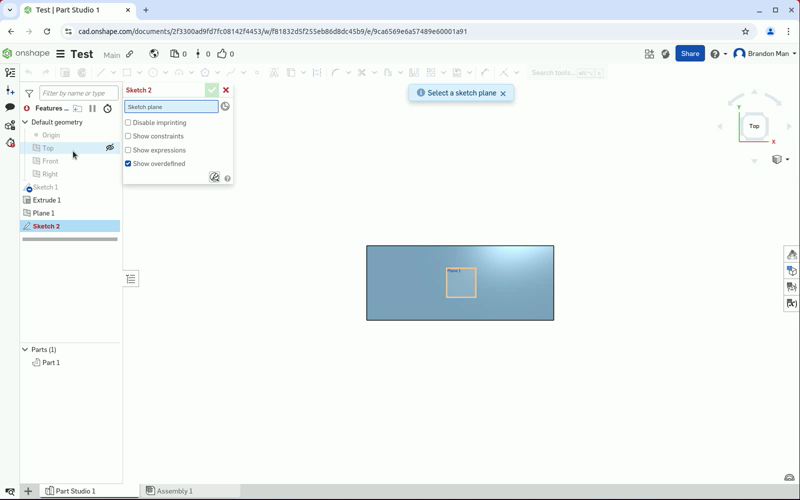
mouse_move(73, 215)
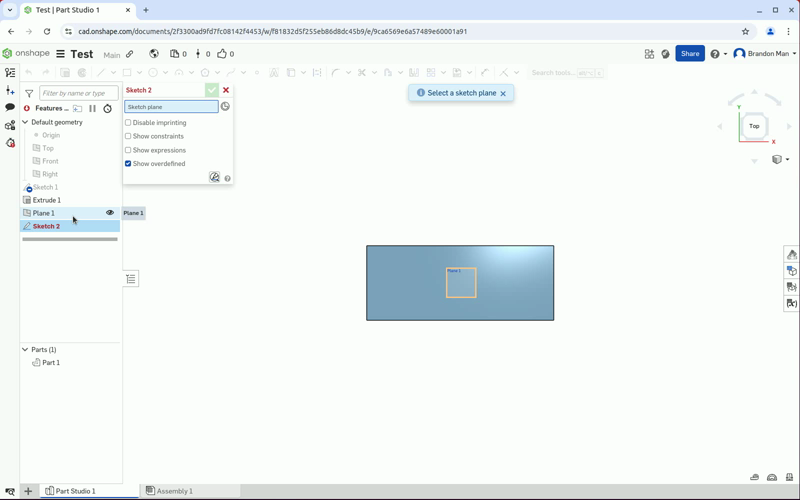
click(73, 215)
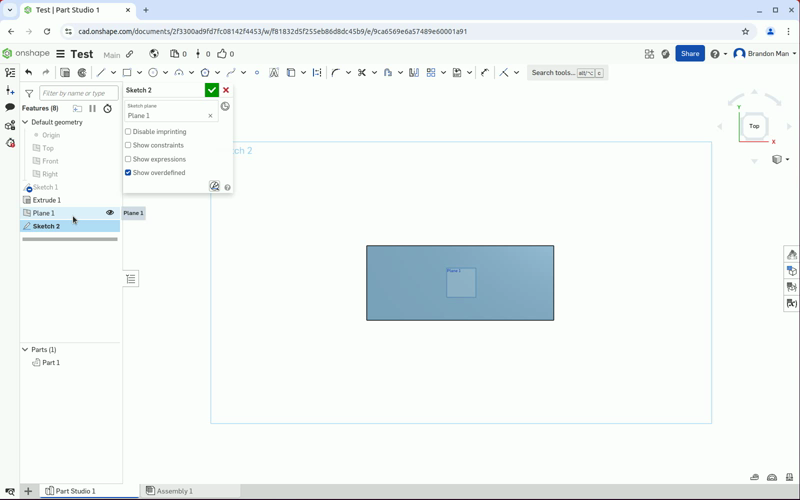
mouse_move(73, 352)
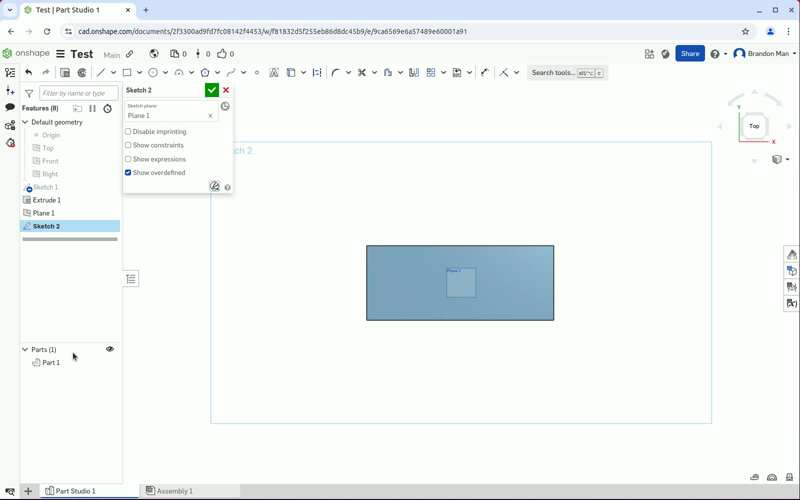
key(y)
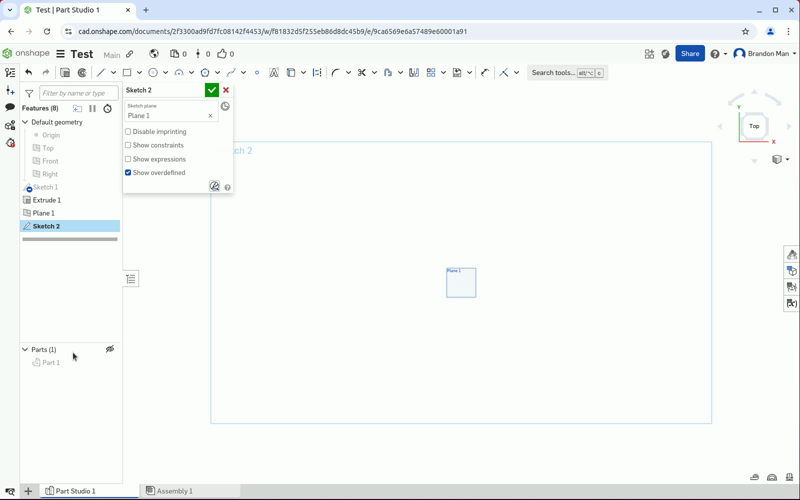
key(c)
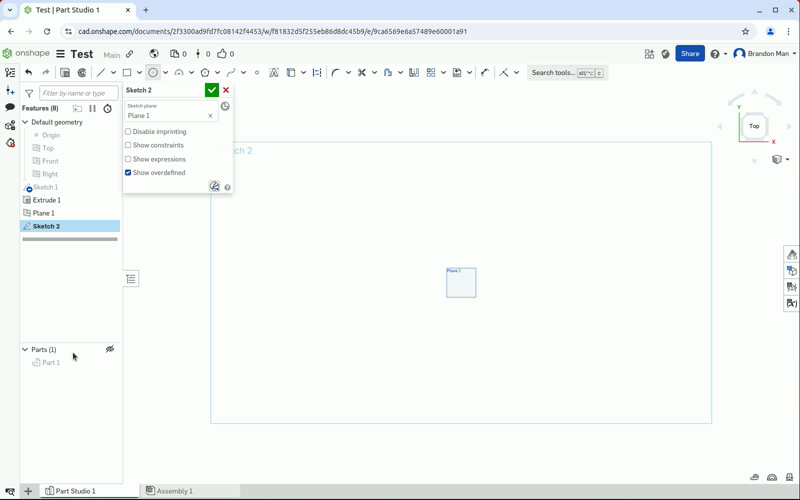
key_down(shift)
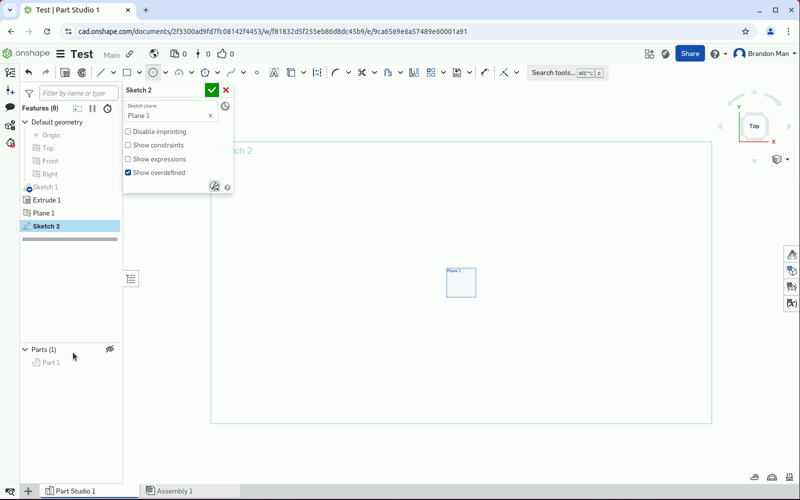
mouse_move(405, 282)
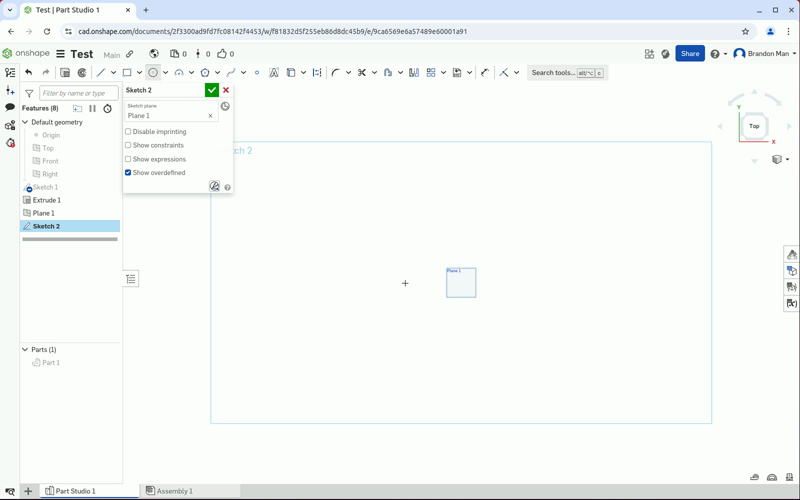
click(405, 282)
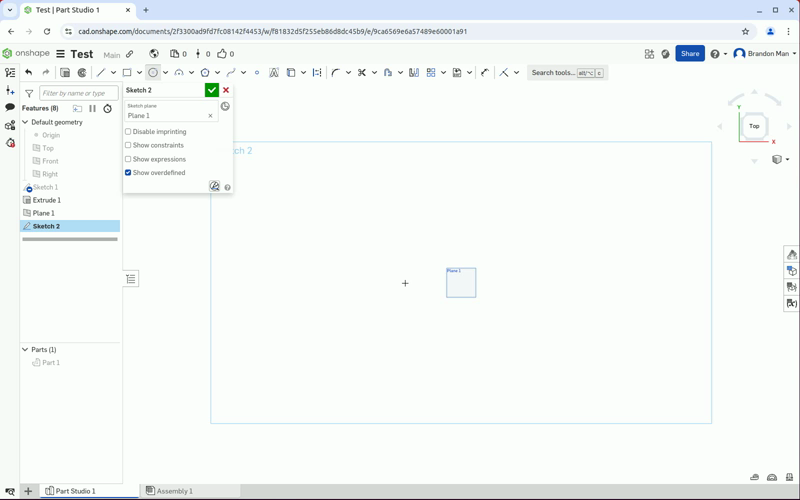
key_up(shift)
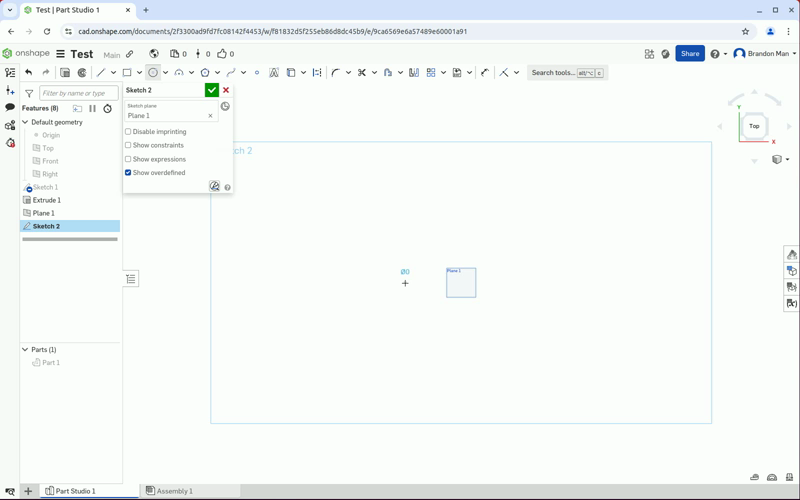
mouse_move(433, 282)
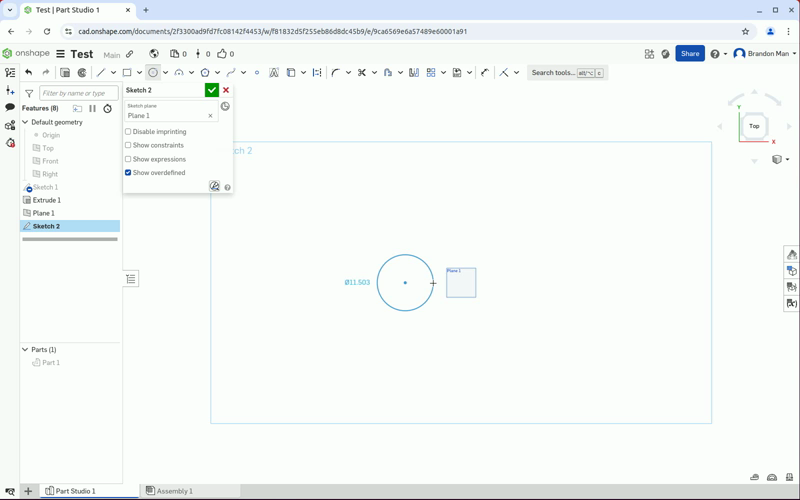
click(433, 282)
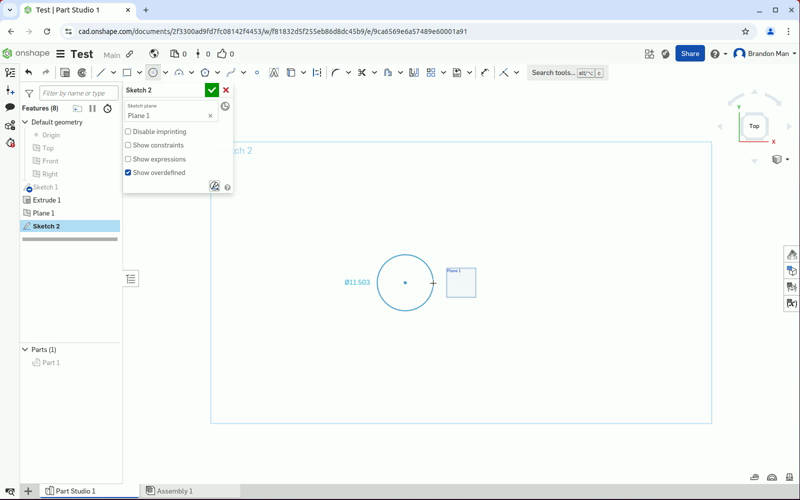
key(esc)
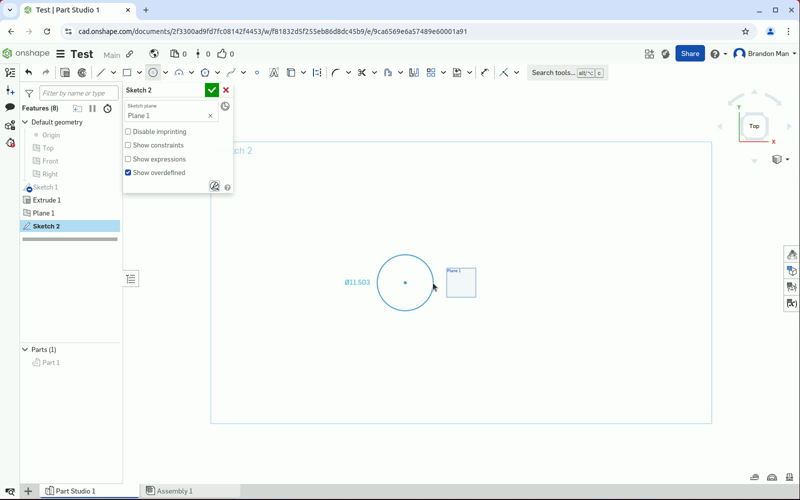
mouse_move(397, 274)
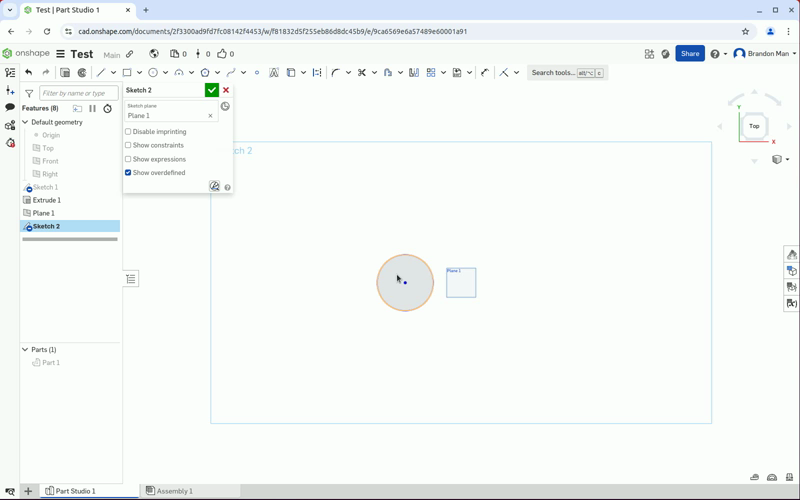
click(397, 274)
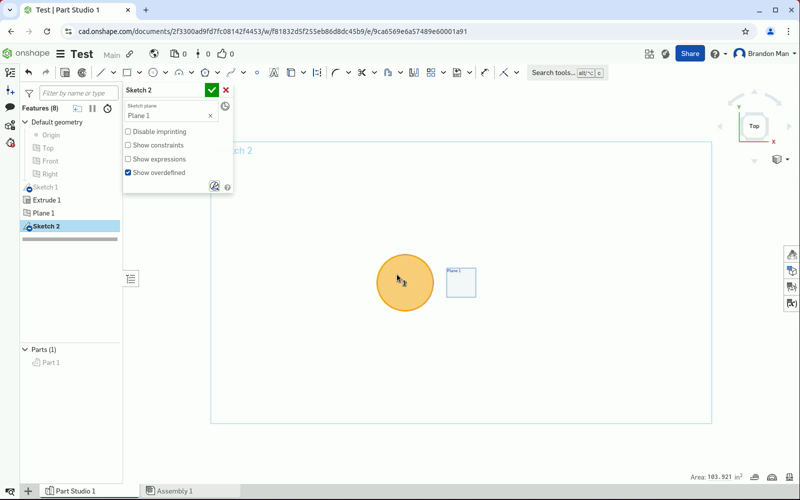
mouse_move(73, 352)
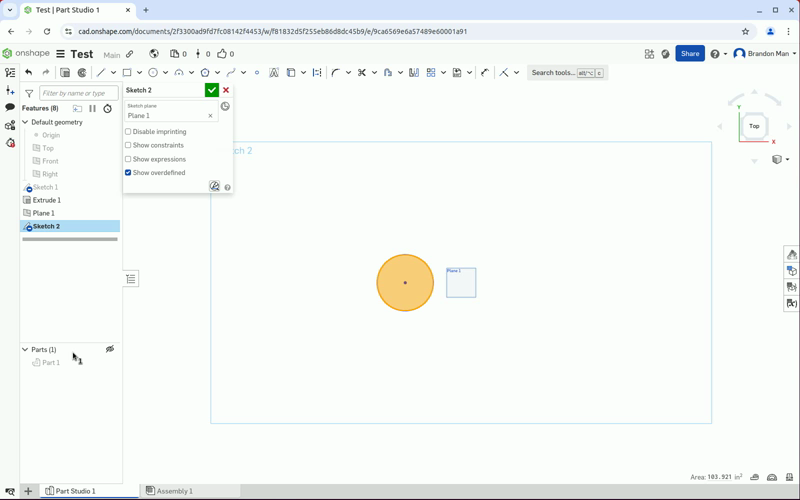
key(shift+y)
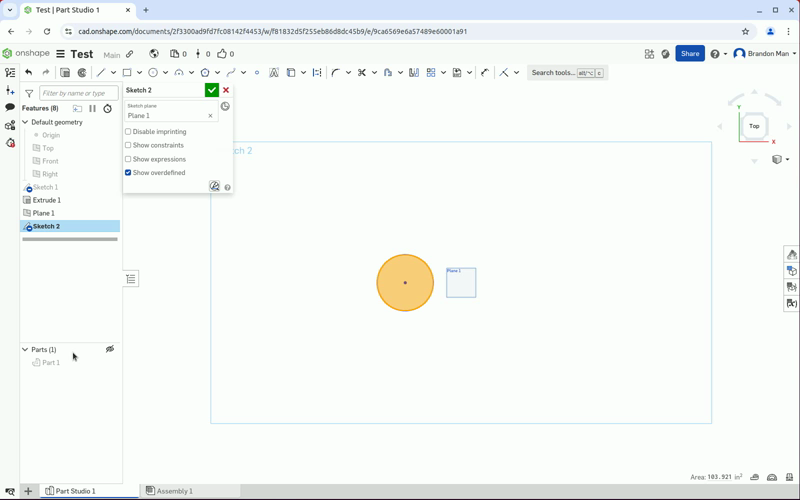
key(shift+e)
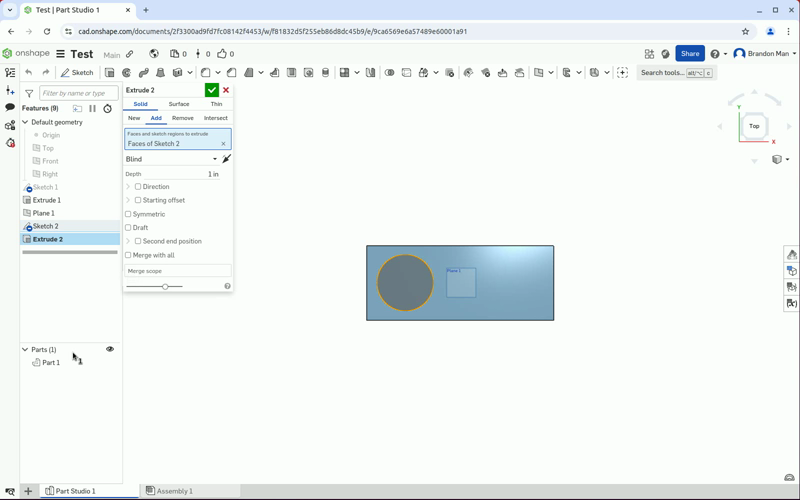
mouse_move(143, 106)
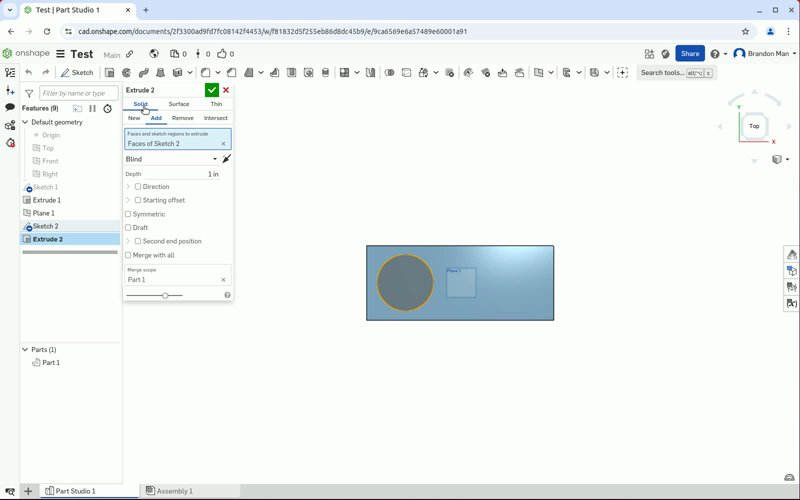
click(143, 106)
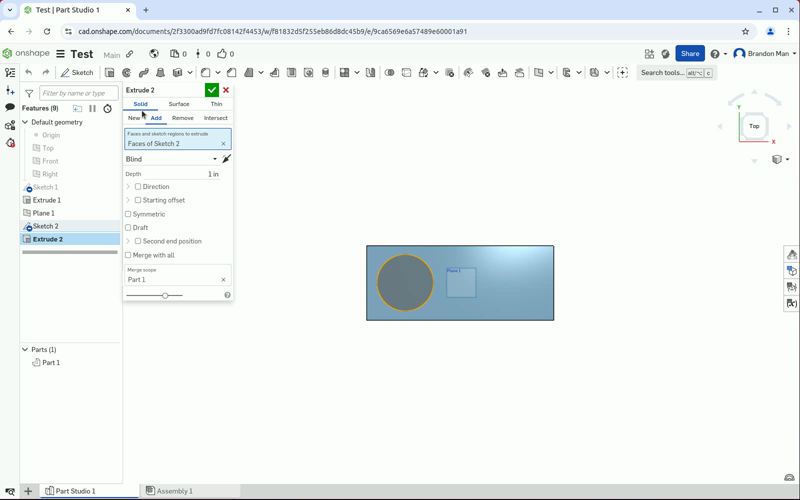
mouse_move(137, 120)
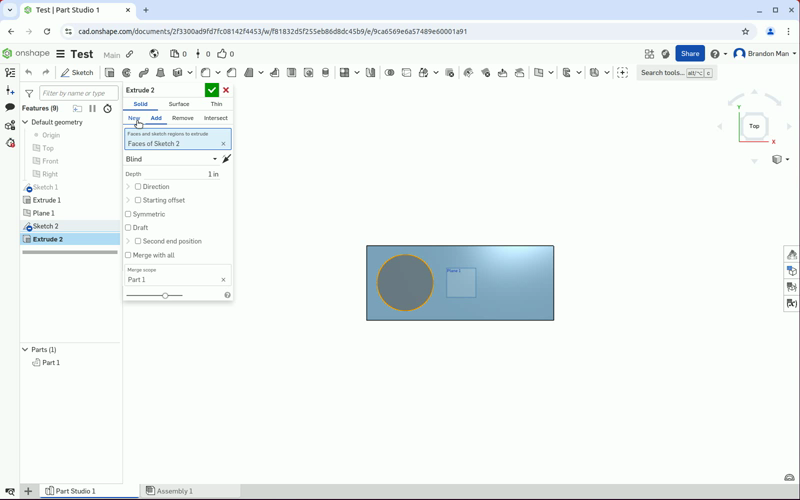
click(137, 120)
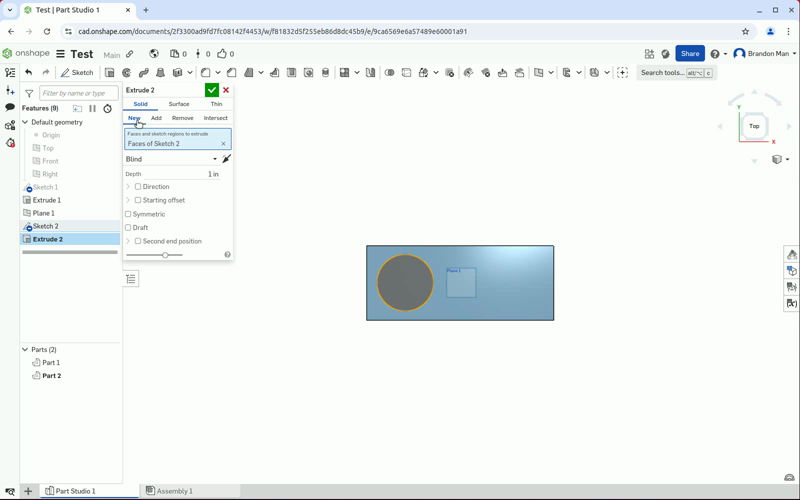
key(tab, 4)
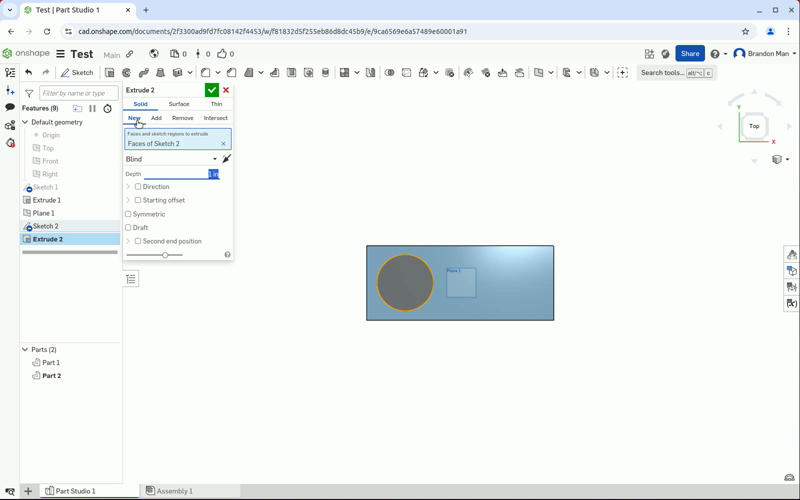
text(3.851)
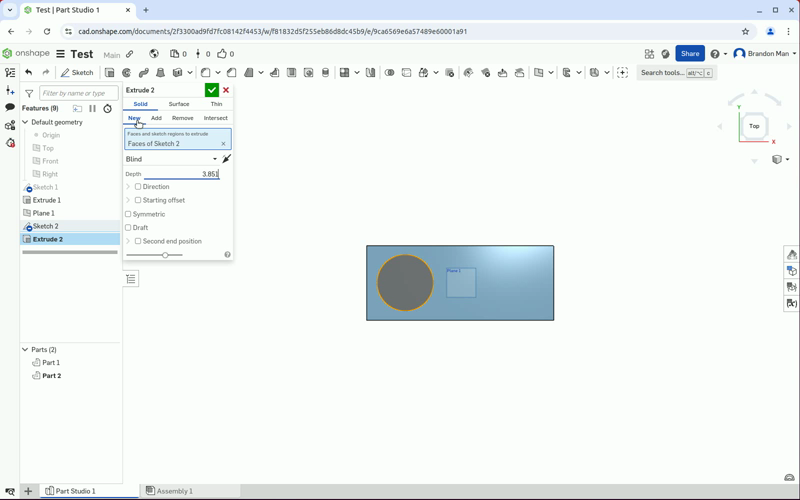
key(enter)
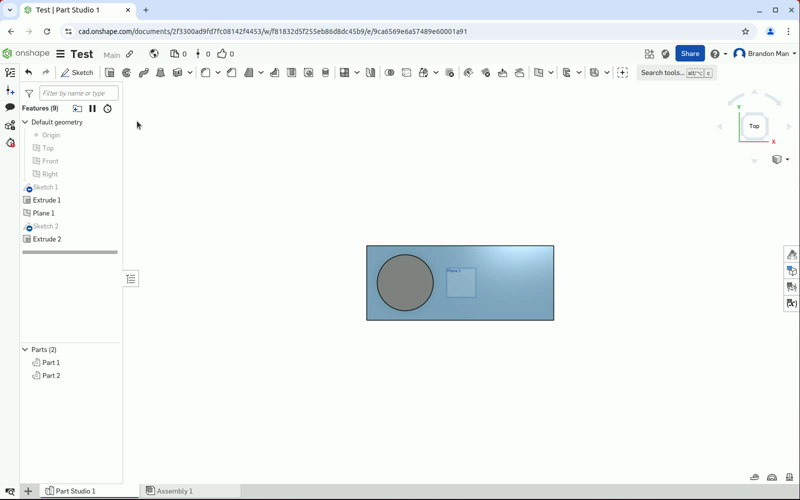
key(shift+h)
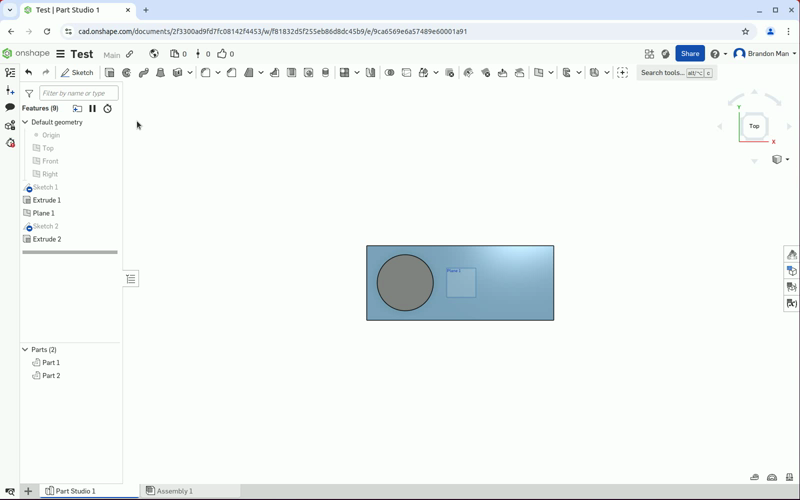
key(shift+h)
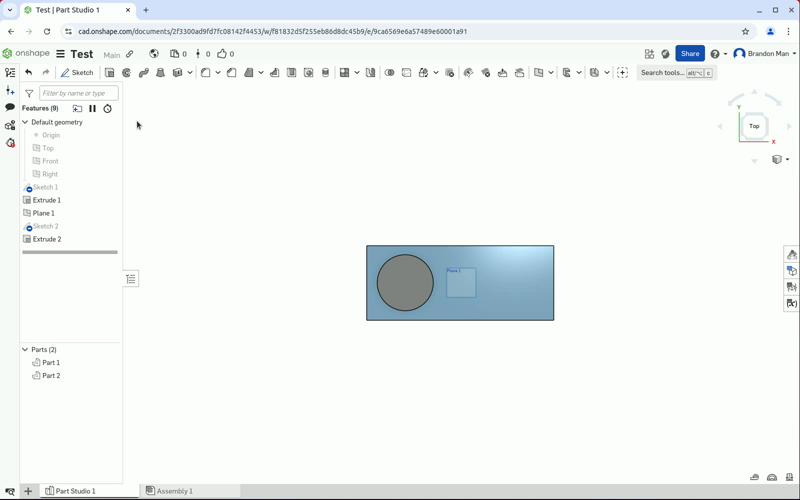
mouse_move(73, 189)
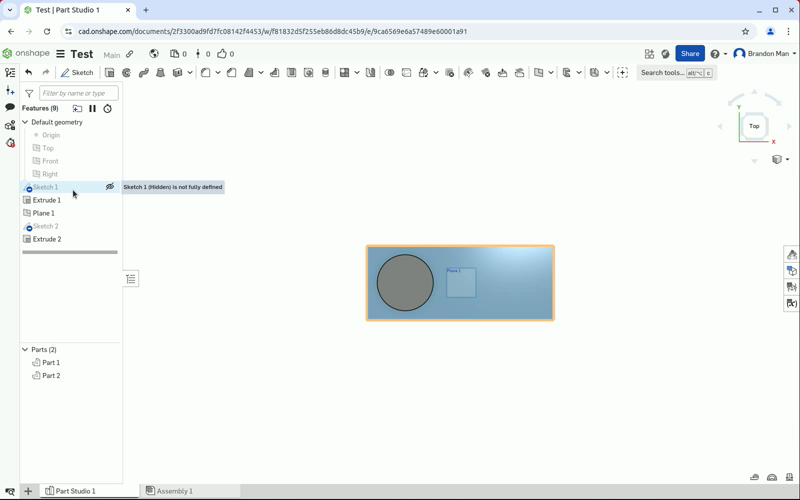
click(73, 189)
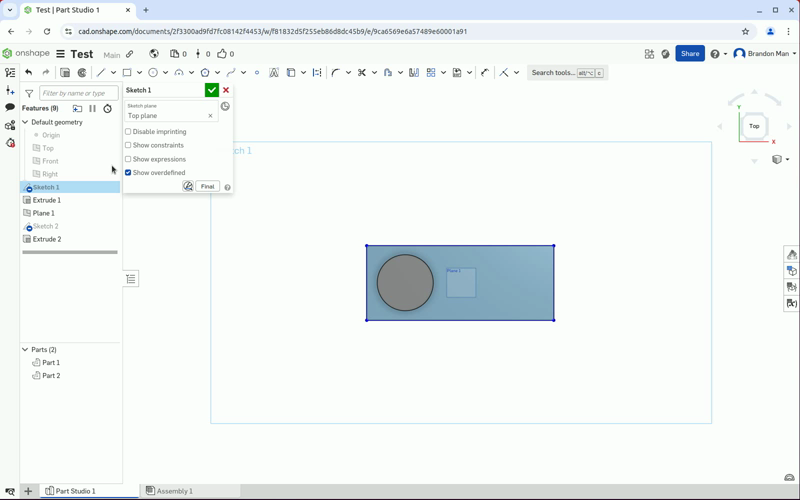
mouse_move(229, 92)
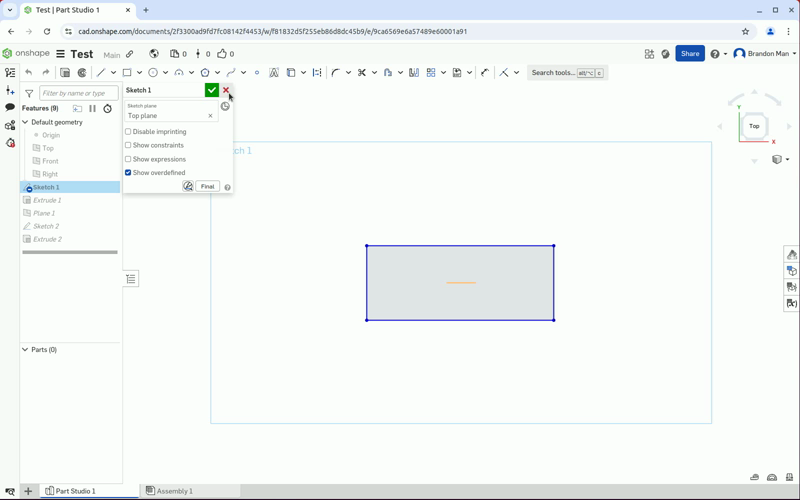
click(229, 92)
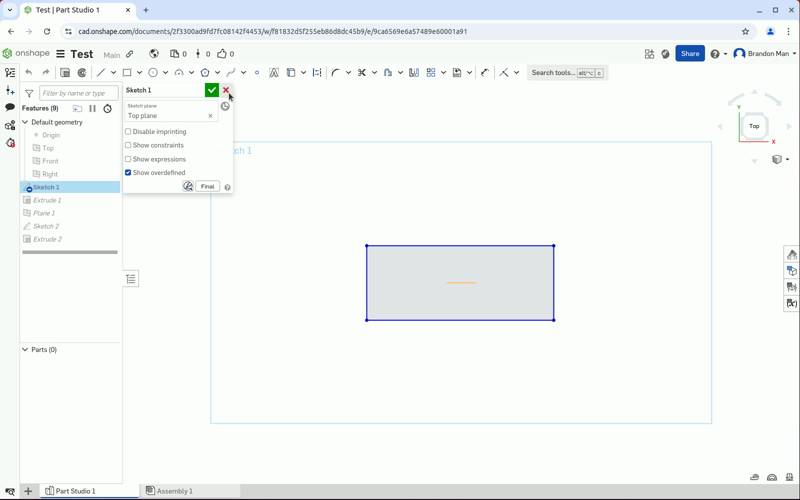
key(shift+s)
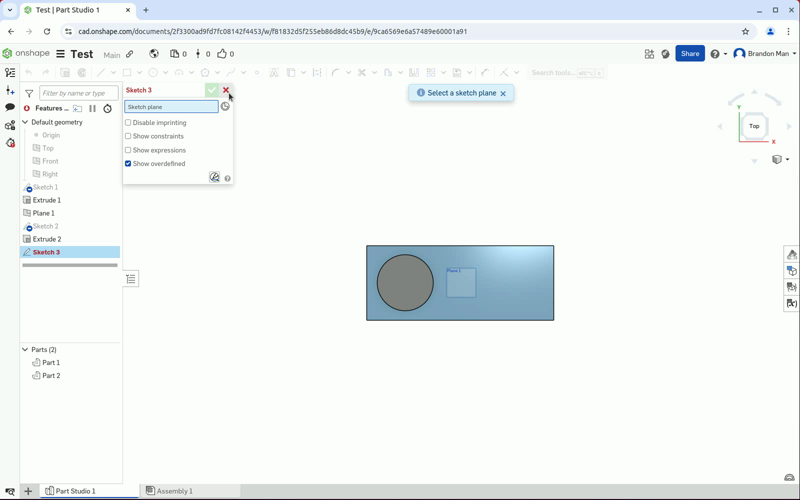
mouse_move(73, 215)
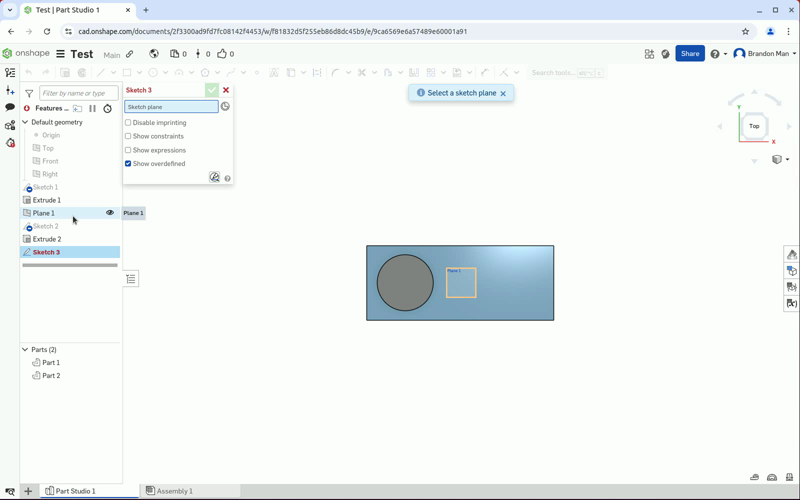
click(73, 215)
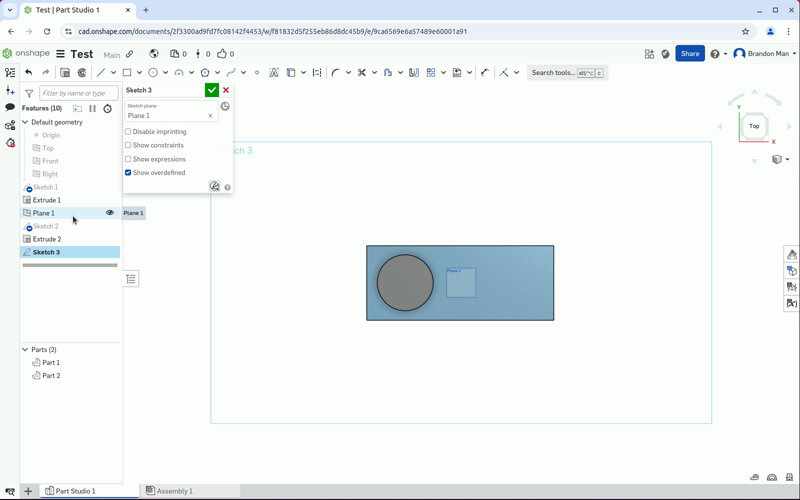
mouse_move(73, 352)
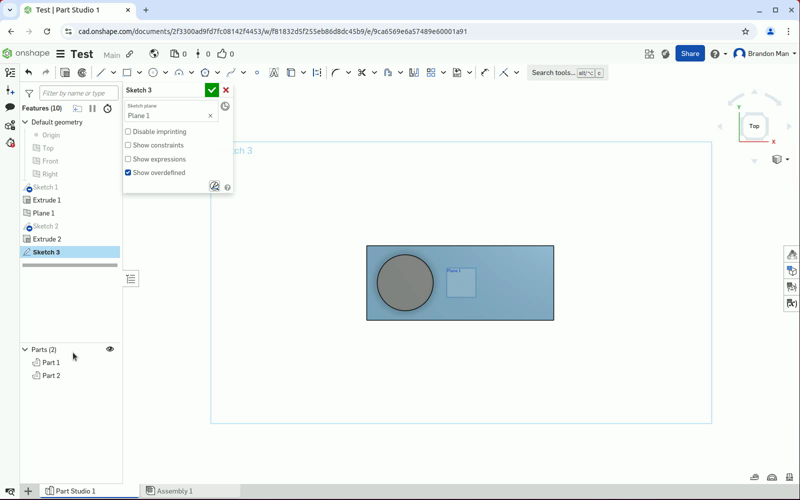
key(y)
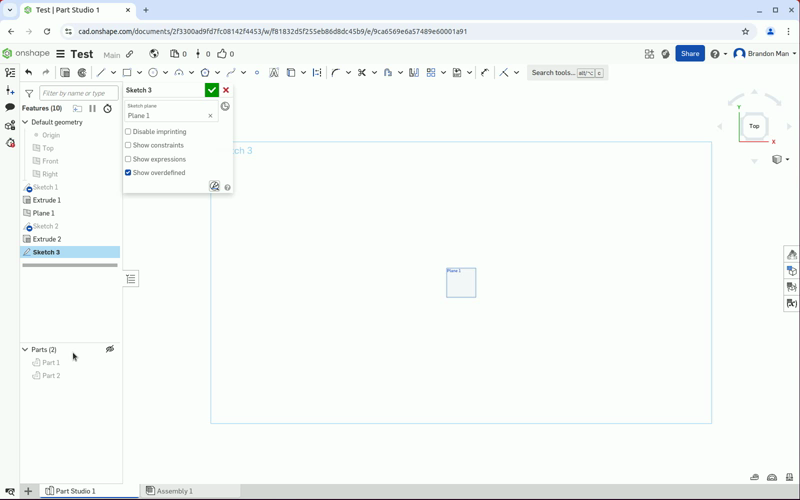
key(c)
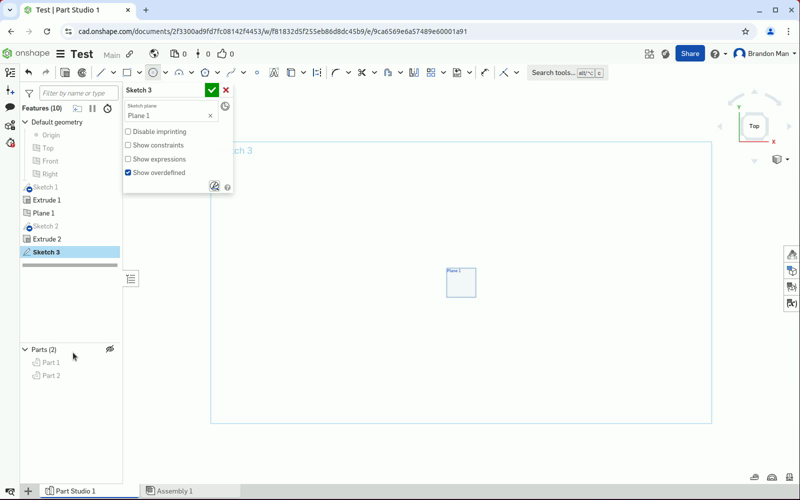
key_down(shift)
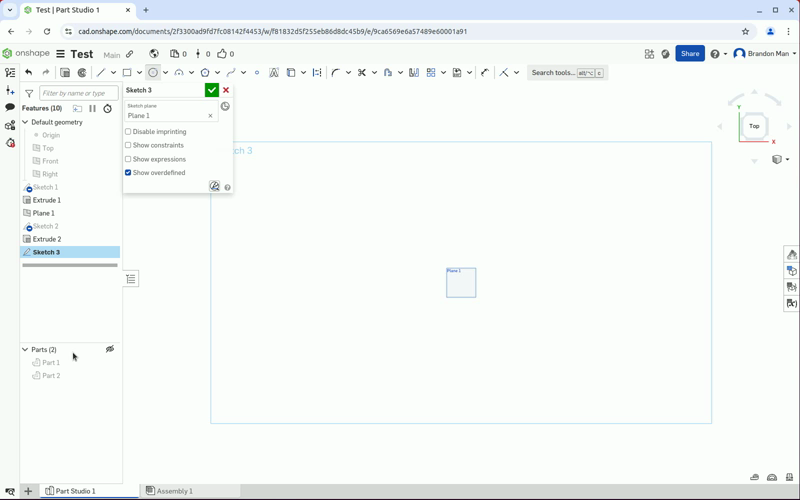
mouse_move(517, 282)
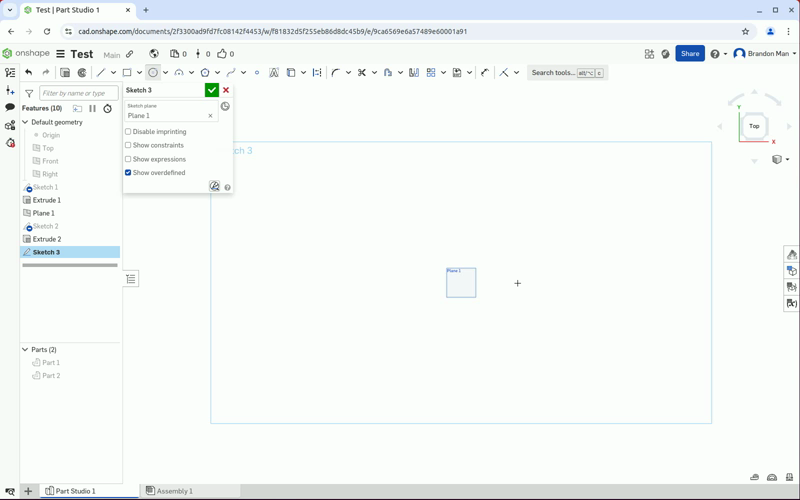
click(517, 282)
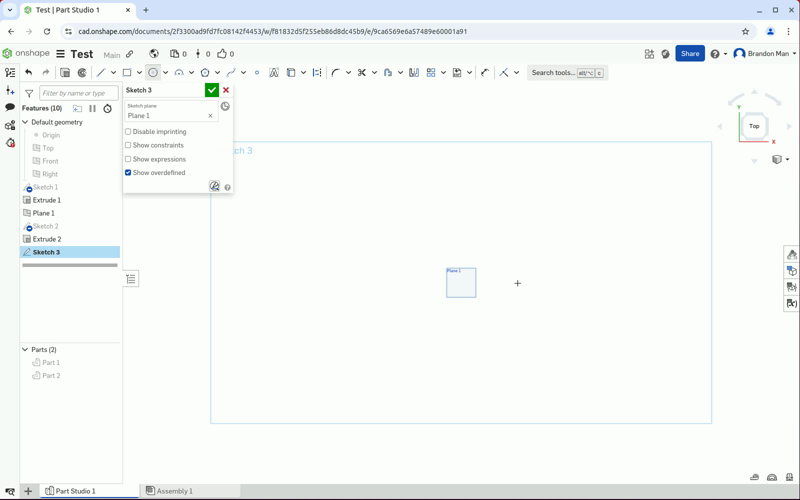
key_up(shift)
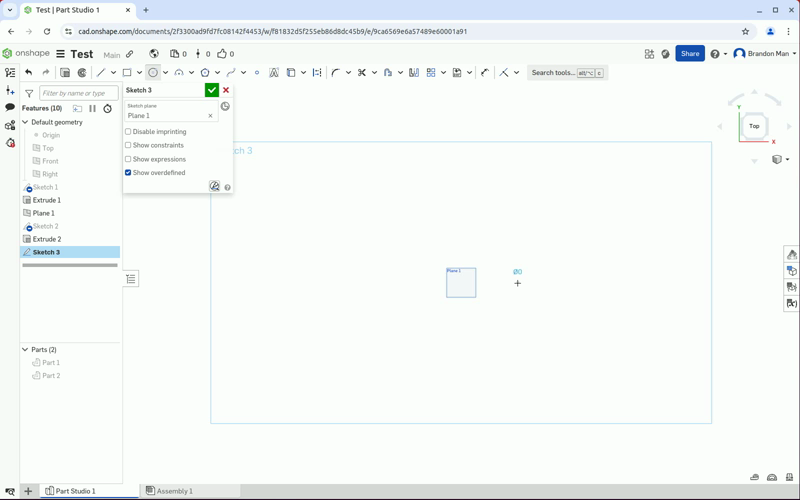
mouse_move(546, 282)
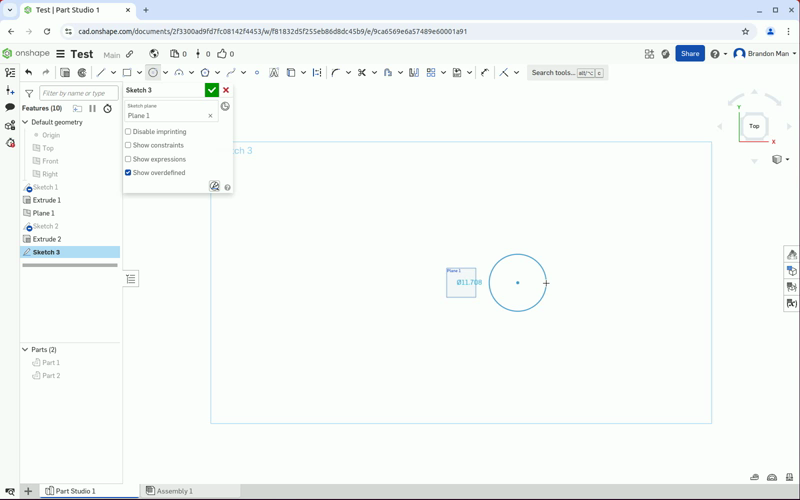
click(546, 282)
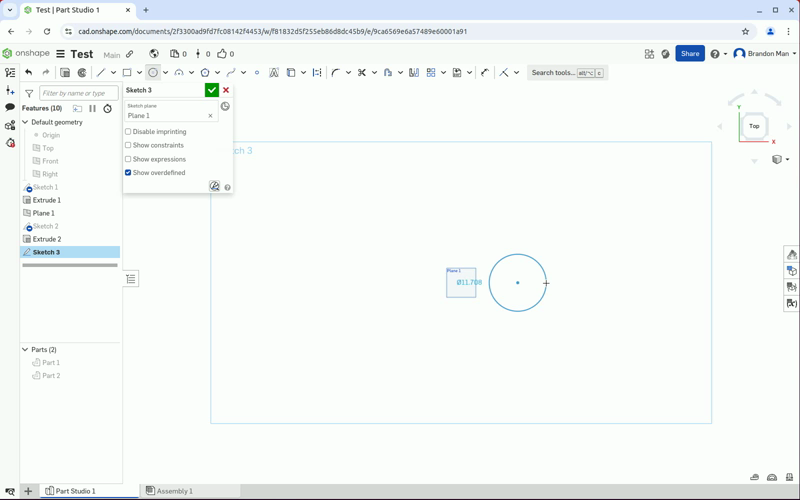
key(esc)
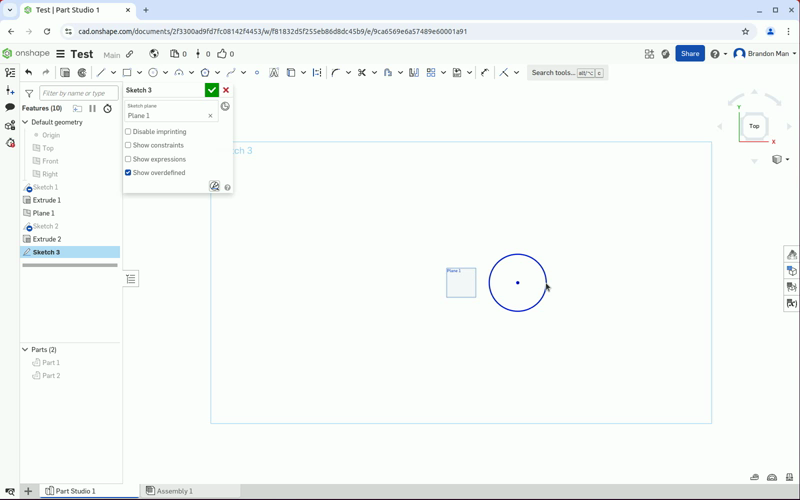
mouse_move(498, 286)
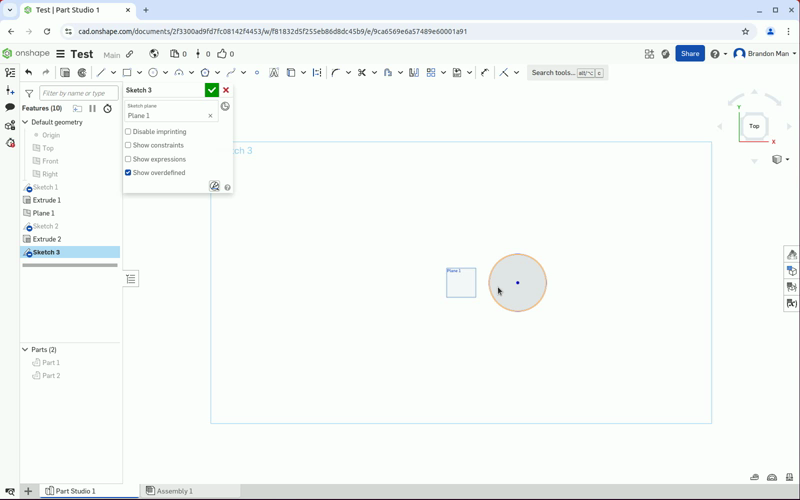
click(498, 286)
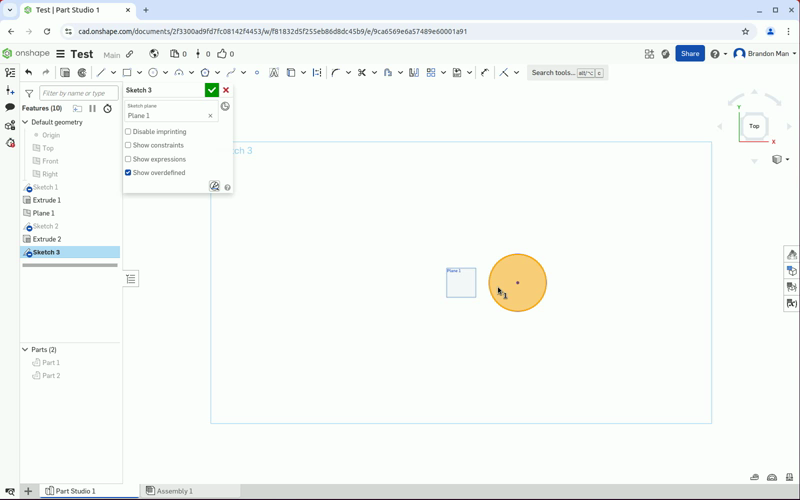
mouse_move(73, 352)
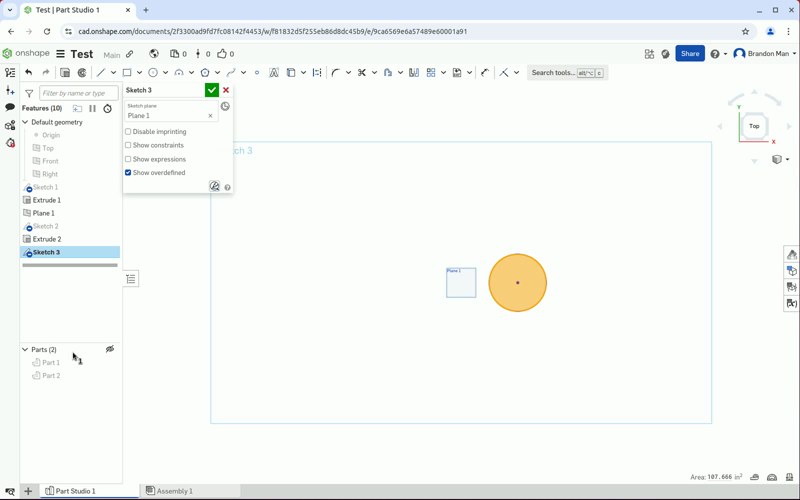
key(shift+y)
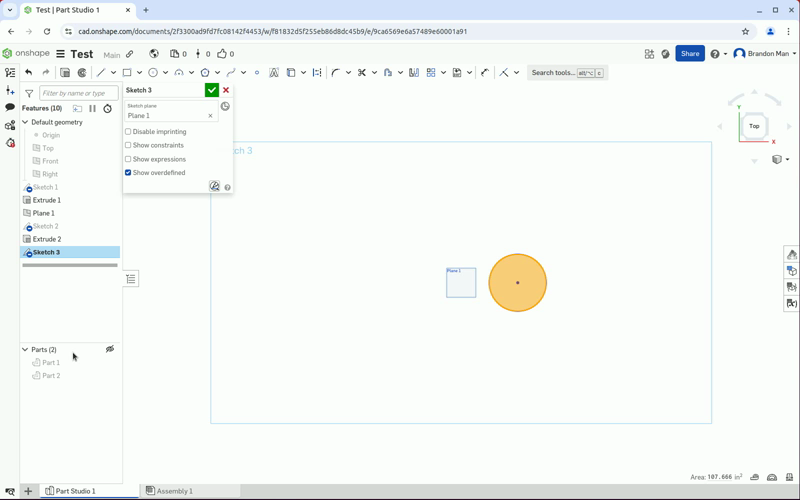
key(shift+e)
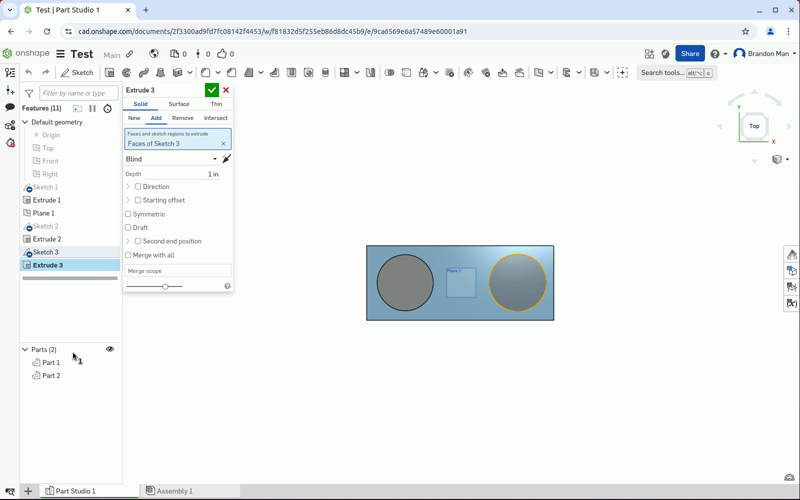
mouse_move(143, 106)
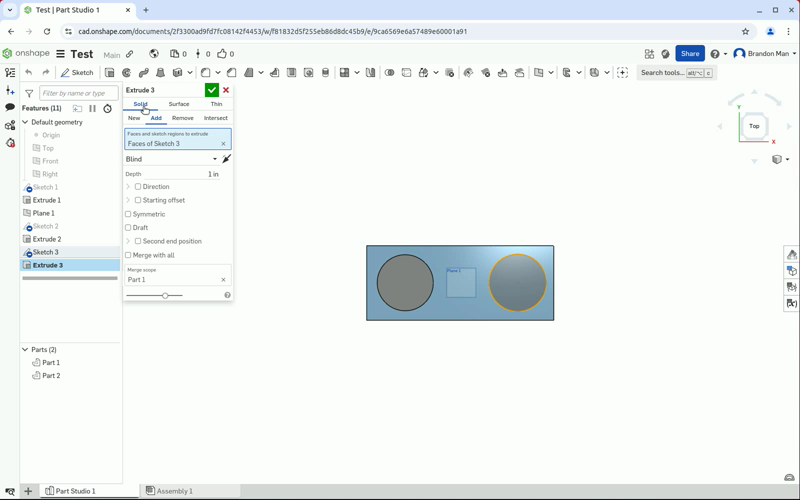
click(143, 106)
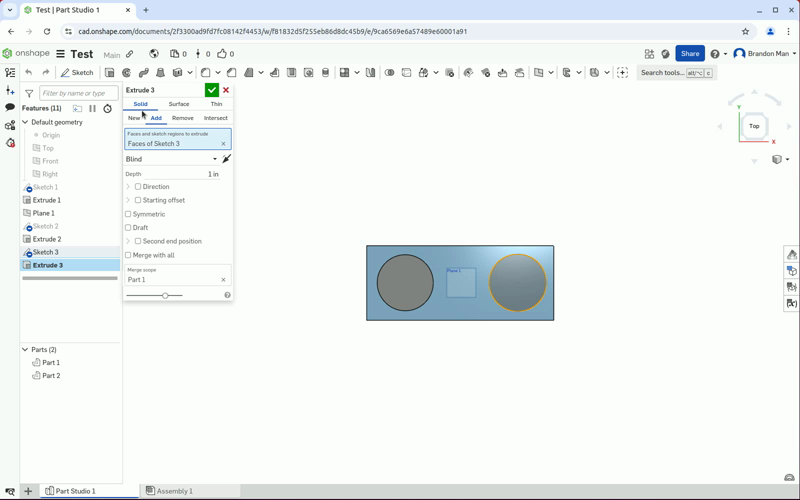
mouse_move(137, 120)
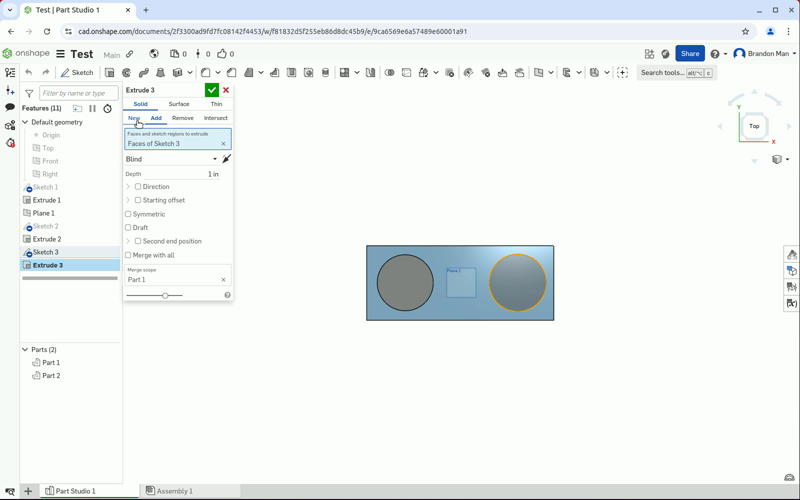
click(137, 120)
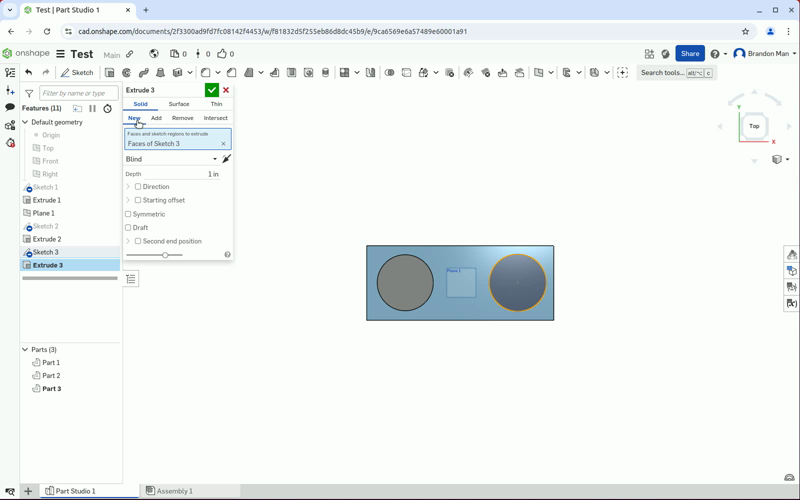
key(tab, 4)
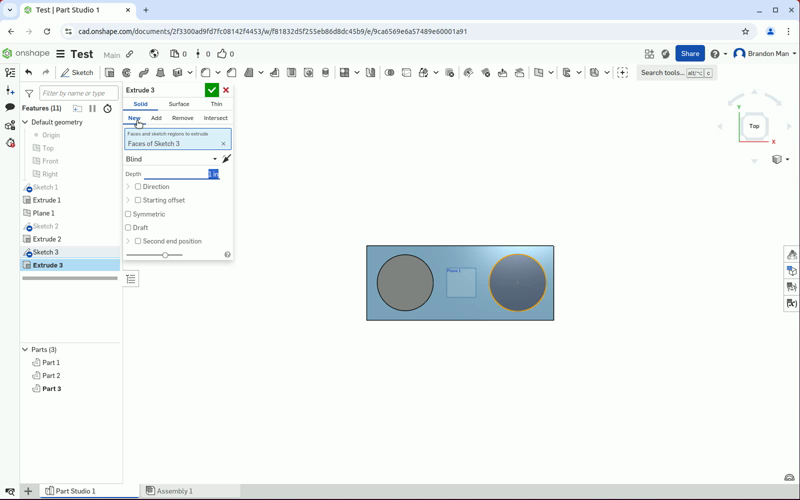
text(3.851)
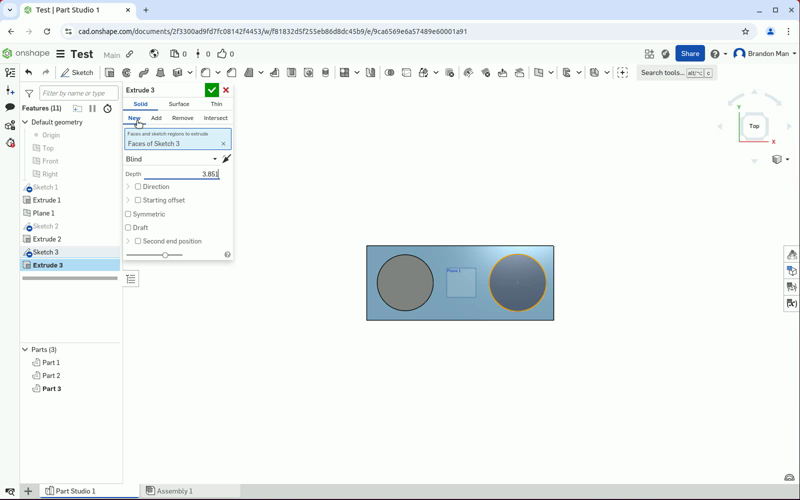
key(enter)
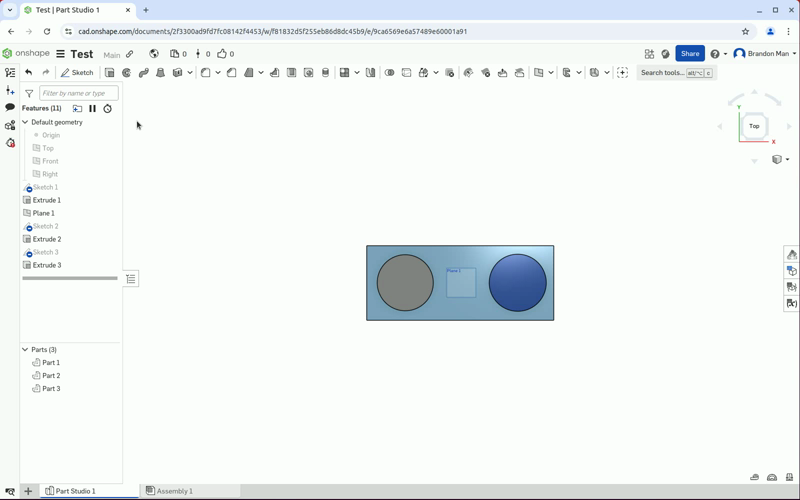
key(shift+h)
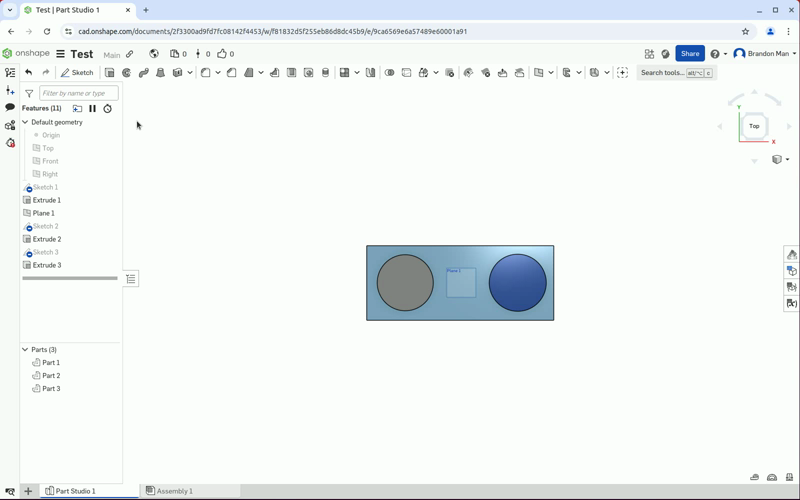
key(shift+h)
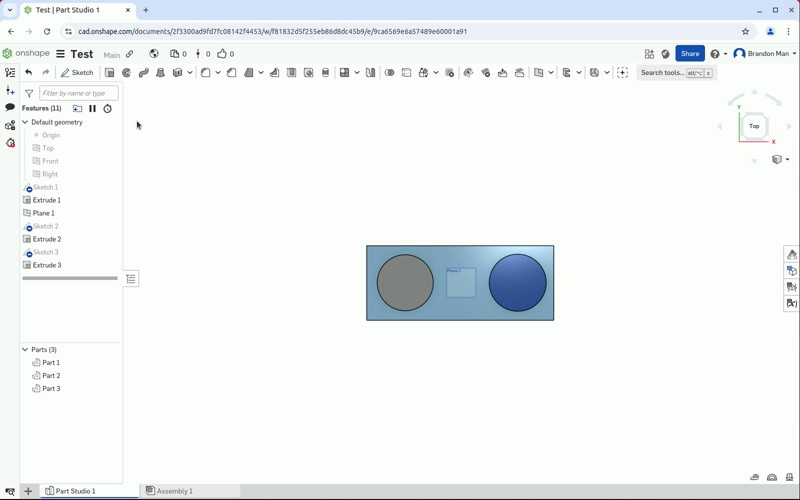
mouse_move(73, 189)
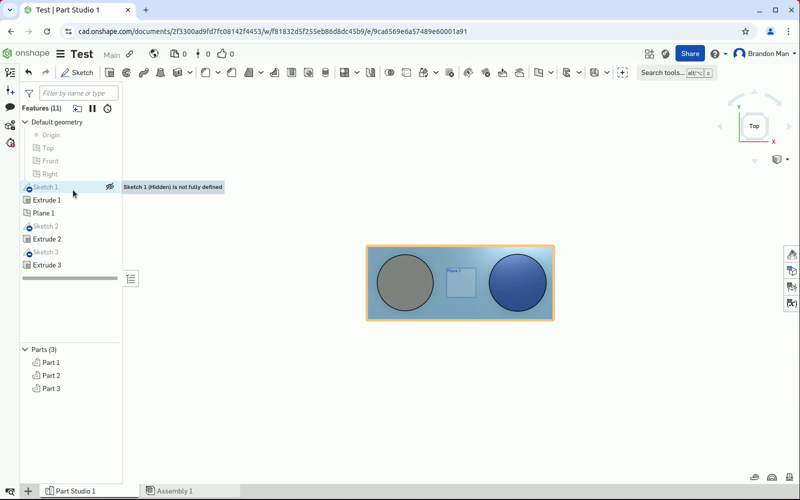
click(73, 189)
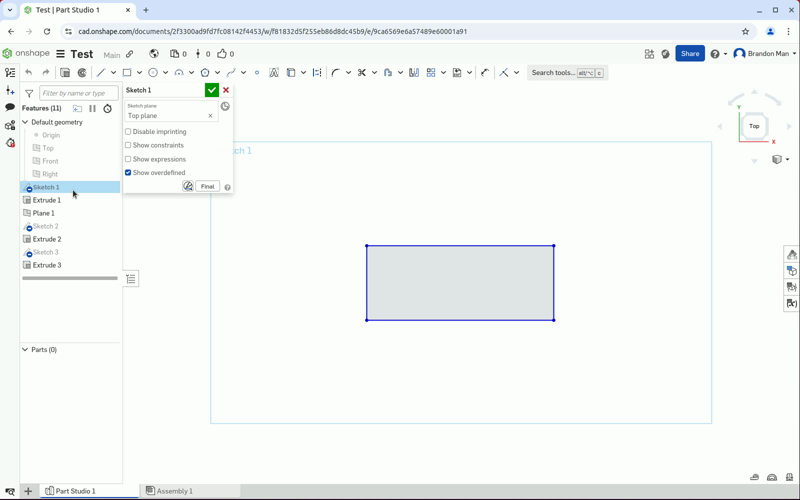
mouse_move(229, 92)
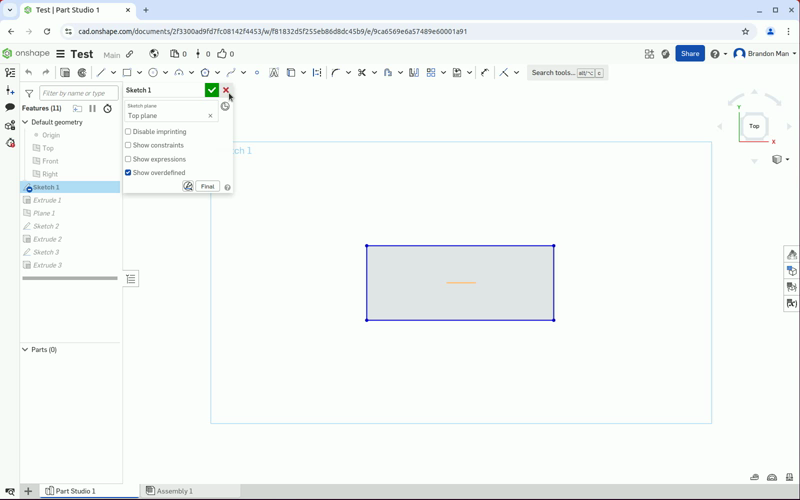
click(229, 92)
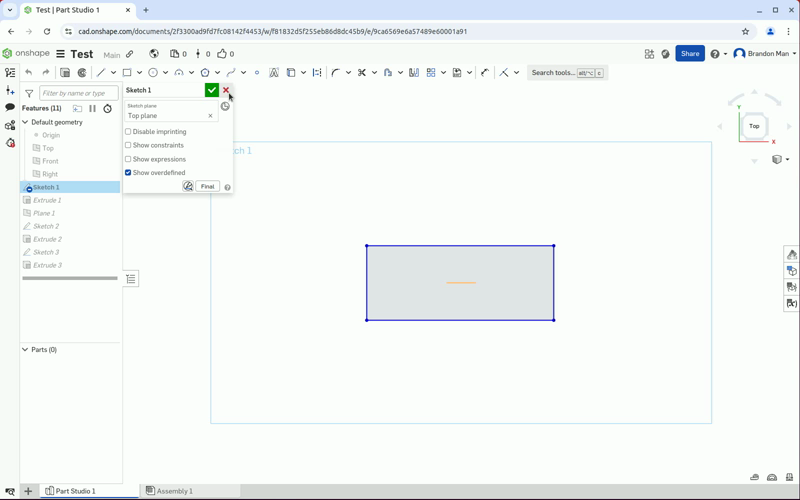
key(shift+s)
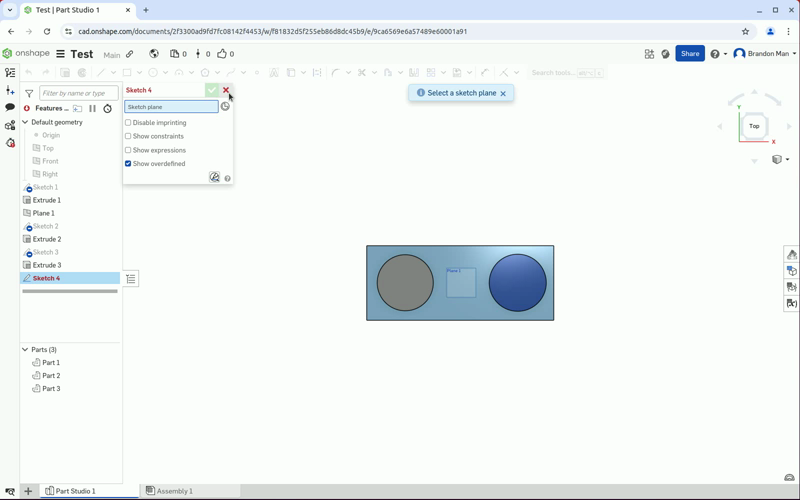
mouse_move(73, 150)
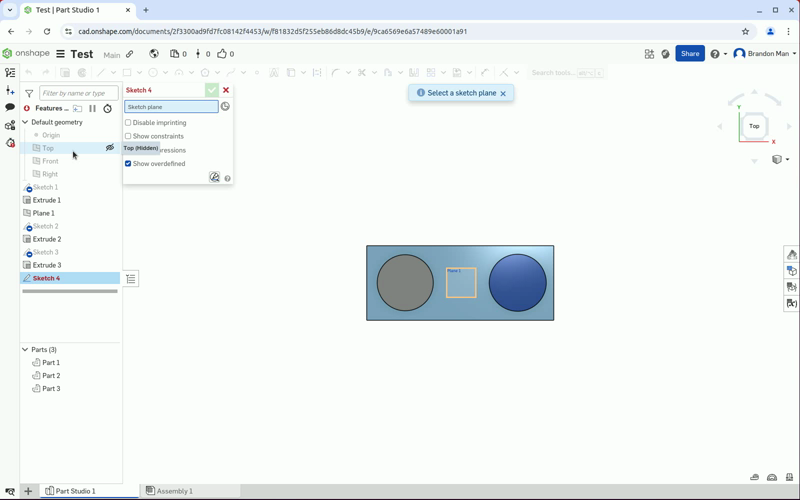
click(73, 150)
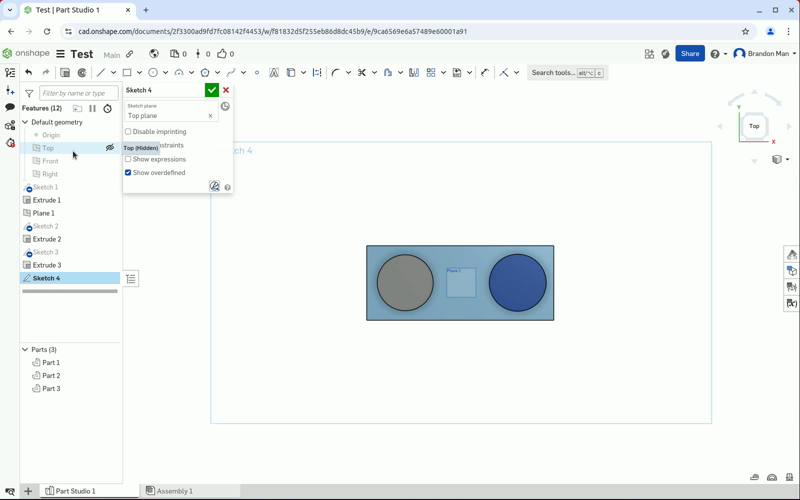
mouse_move(73, 352)
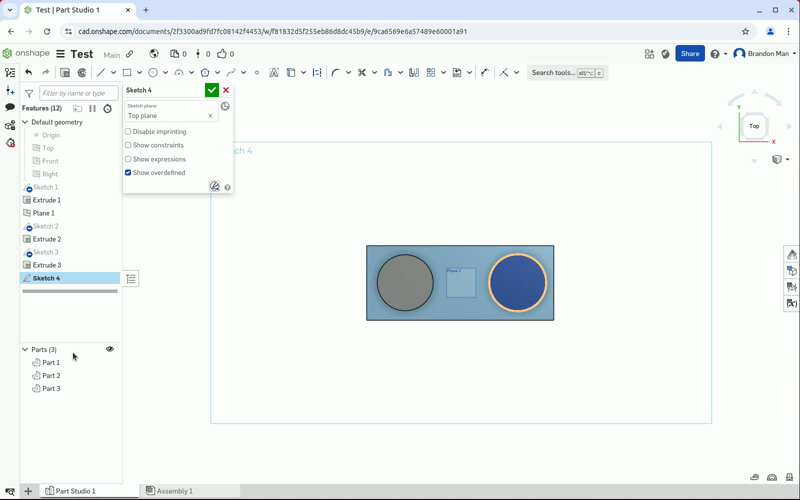
key(y)
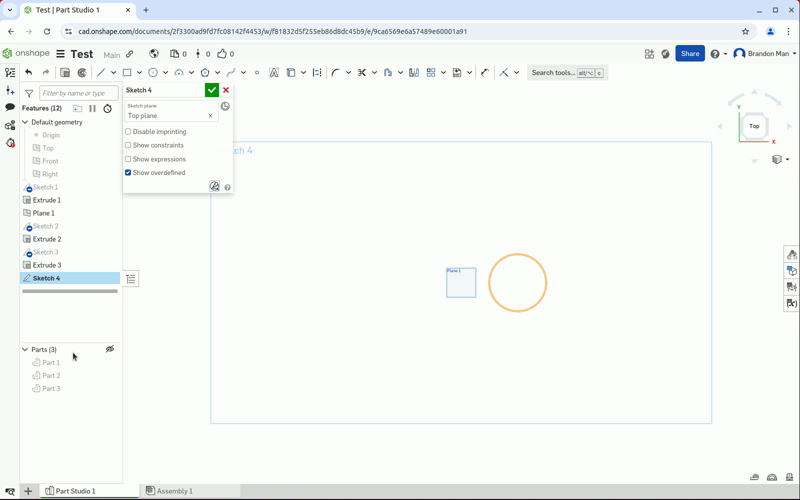
key(l)
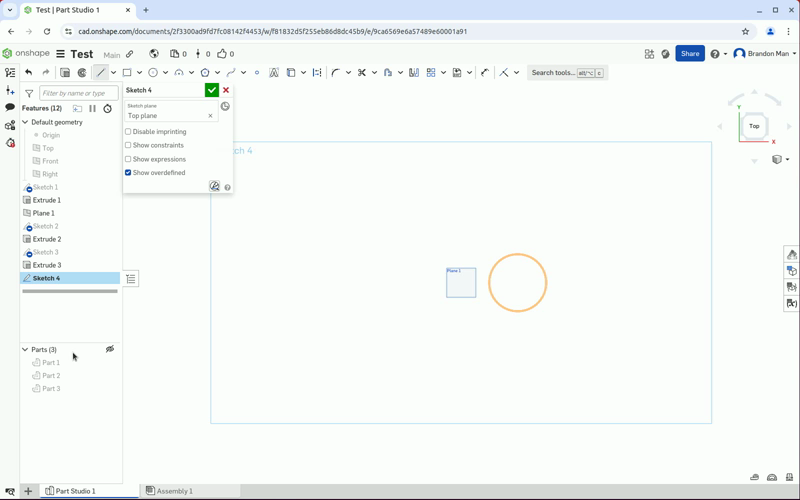
key_down(shift)
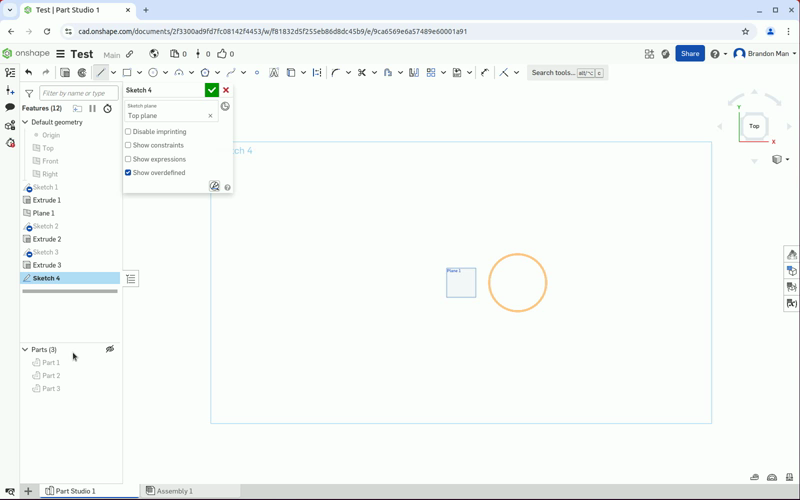
mouse_move(376, 311)
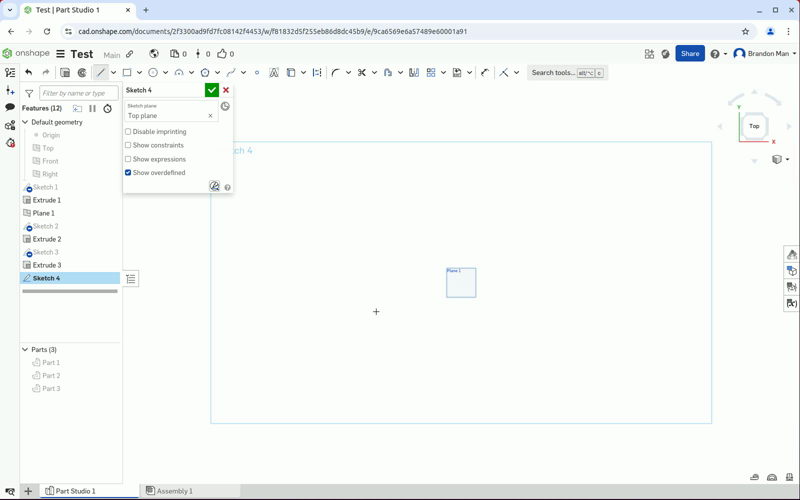
click(376, 311)
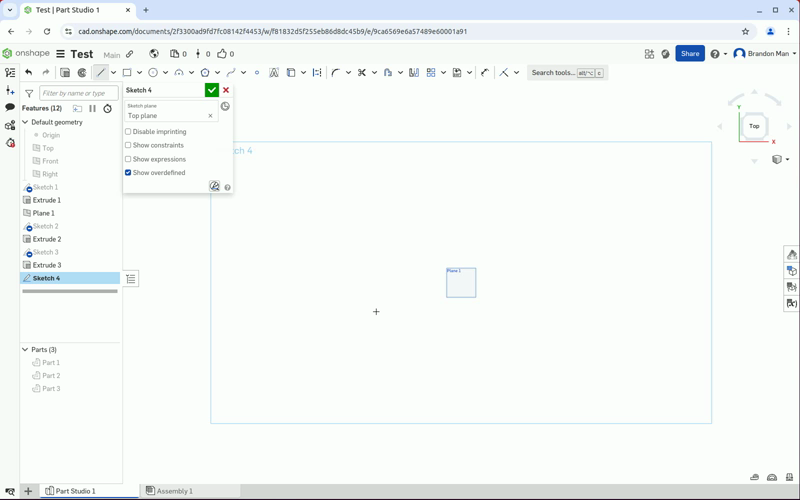
key_up(shift)
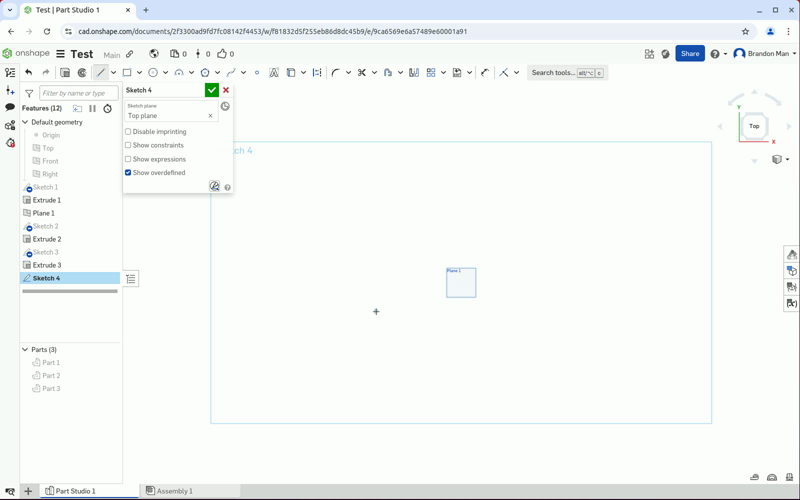
key_down(shift)
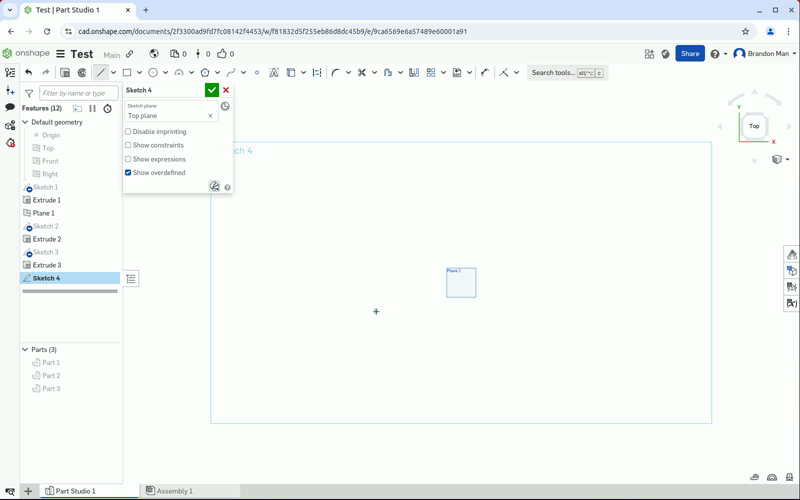
mouse_move(544, 311)
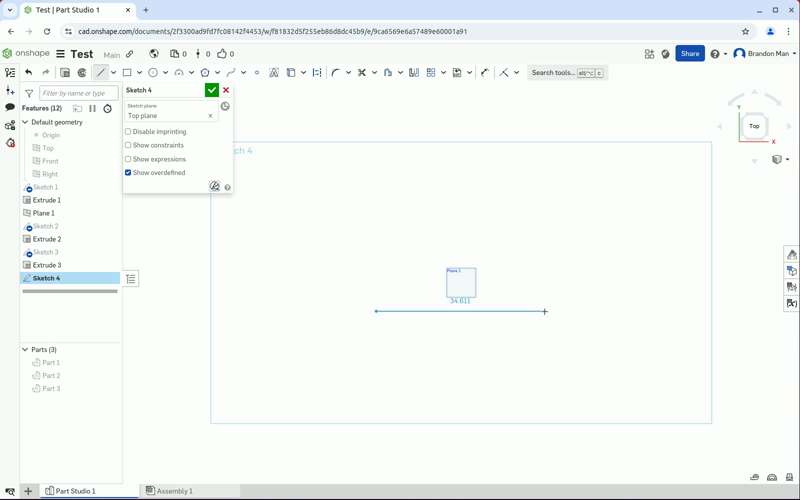
click(544, 311)
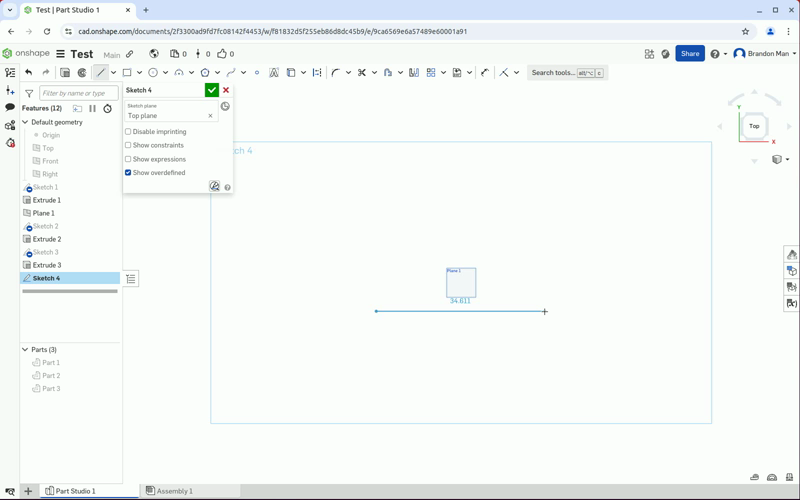
key_up(shift)
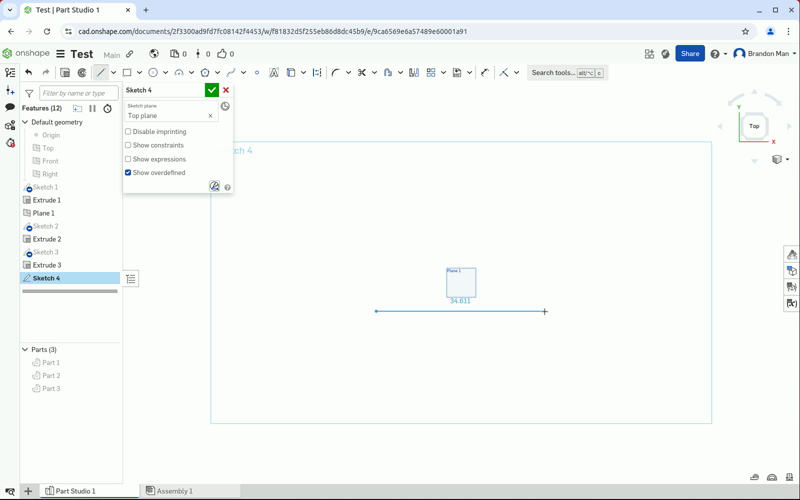
key_down(shift)
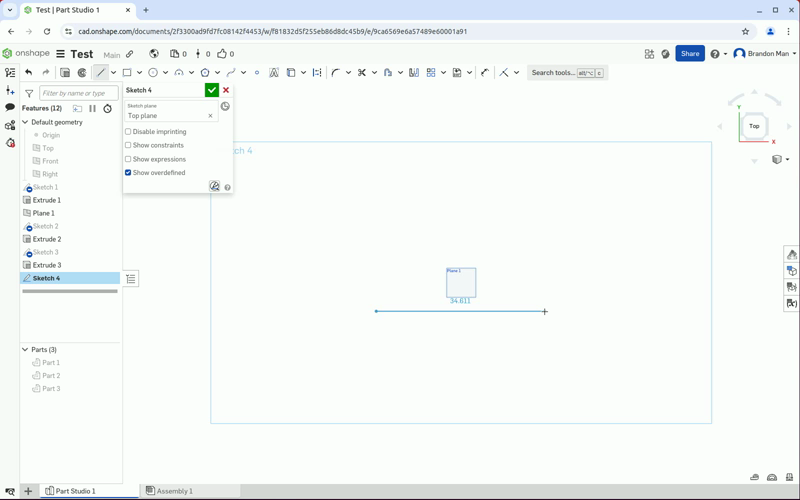
mouse_move(574, 311)
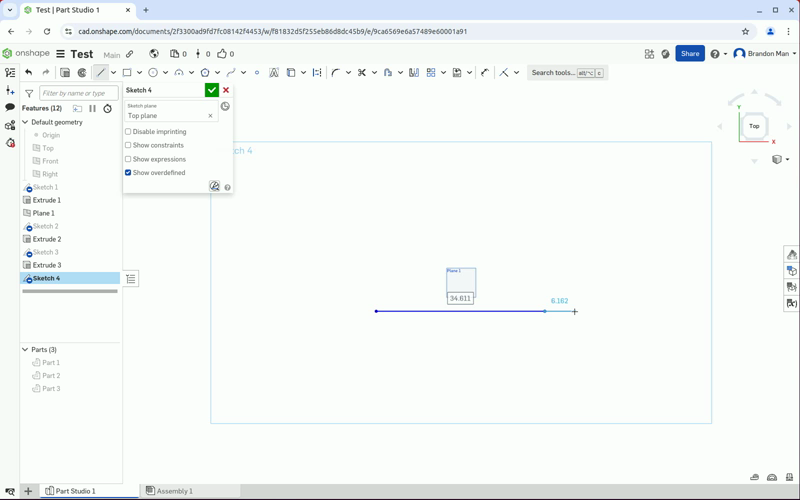
mouse_move(544, 254)
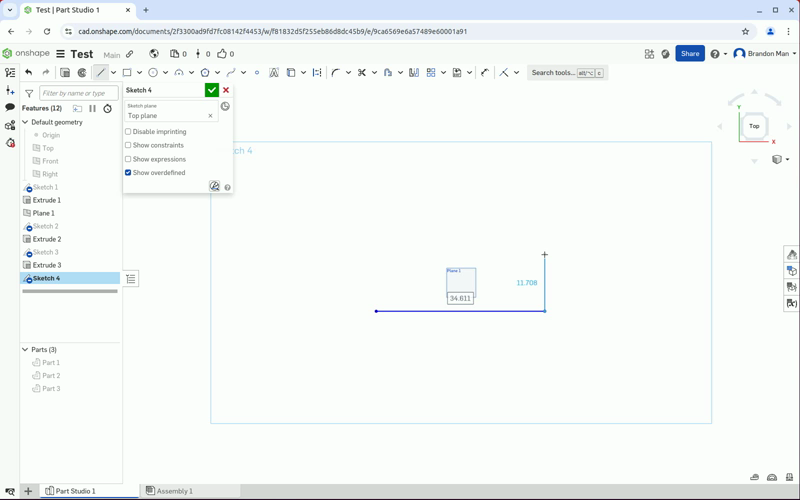
click(544, 254)
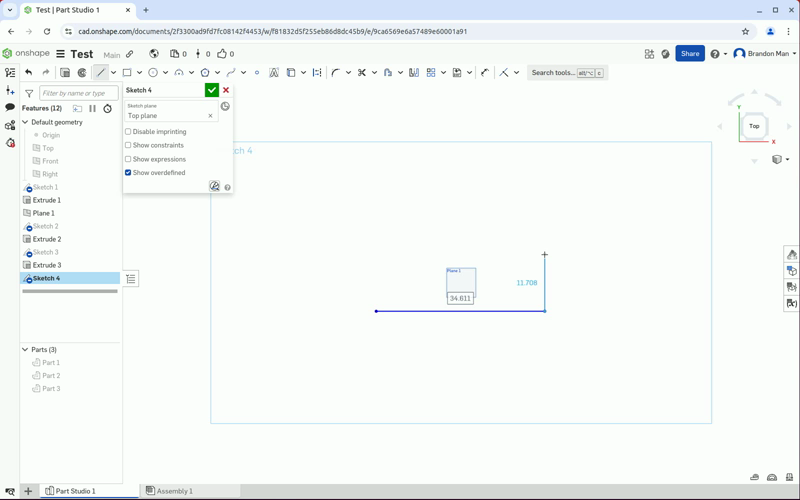
key_up(shift)
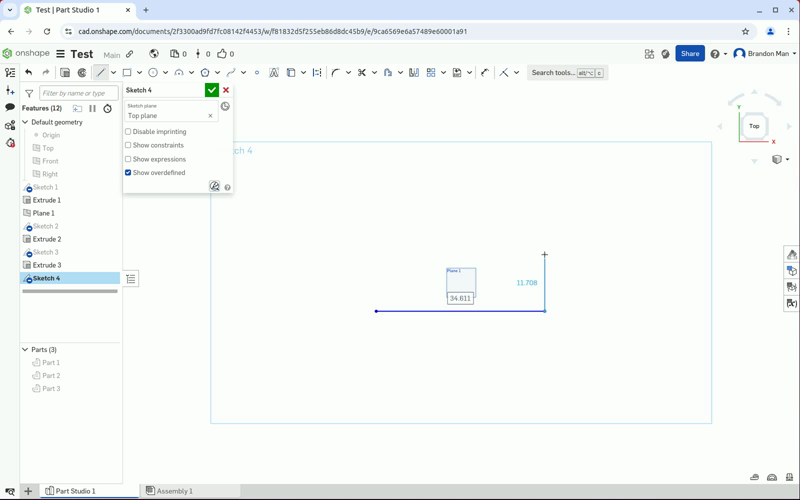
key_down(shift)
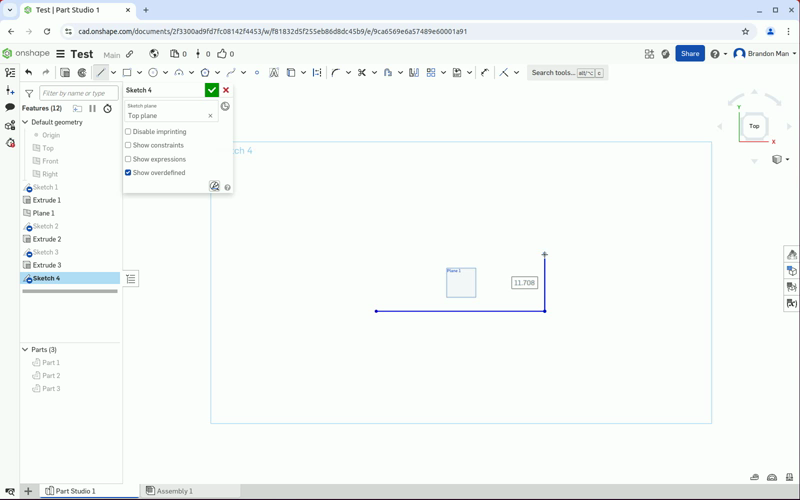
mouse_move(376, 254)
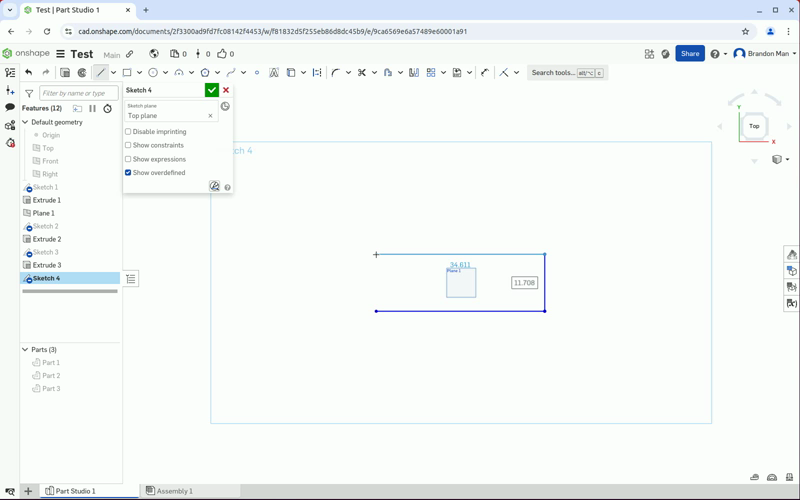
click(376, 254)
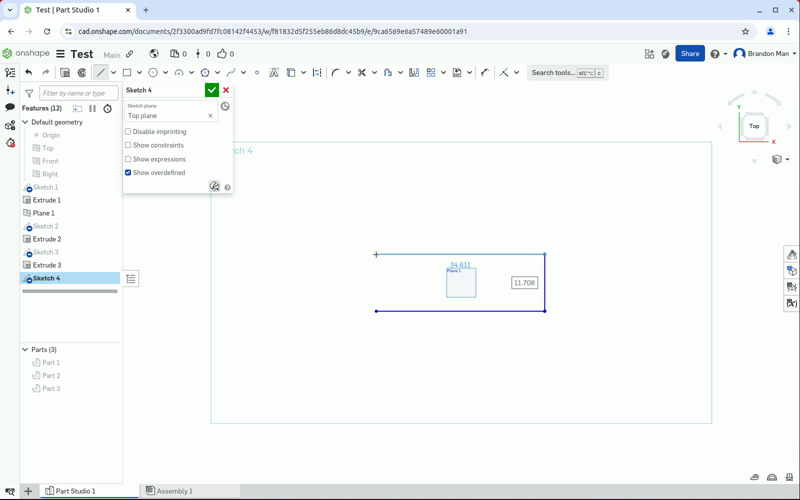
key_up(shift)
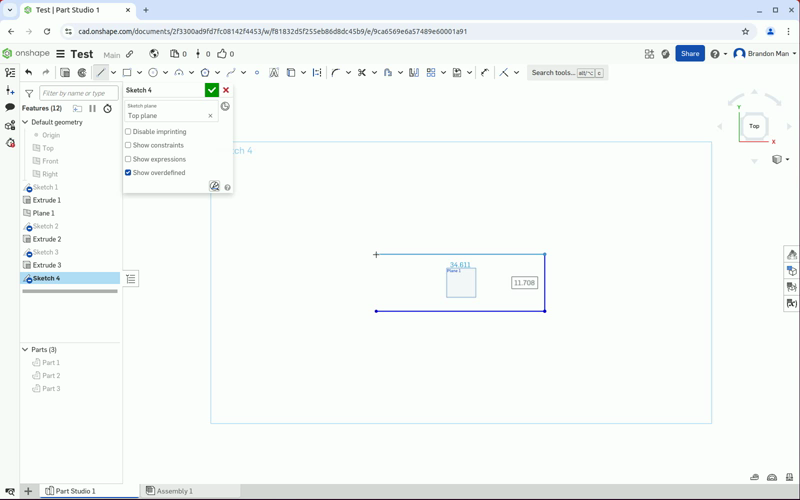
mouse_move(406, 254)
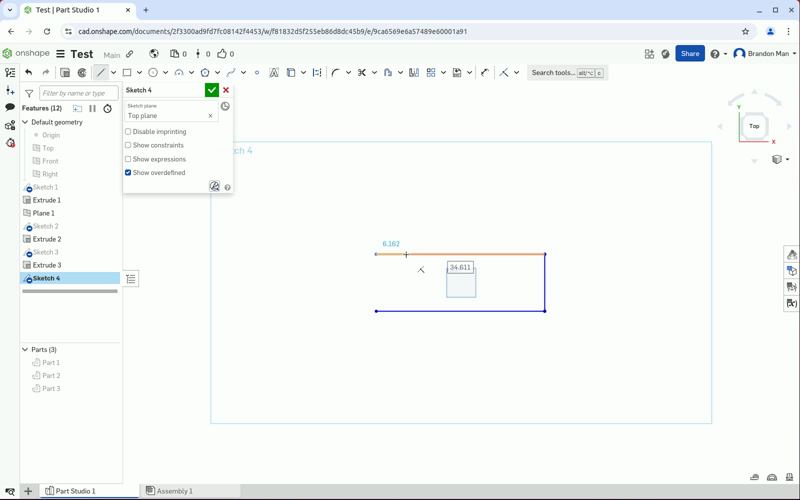
key_down(shift)
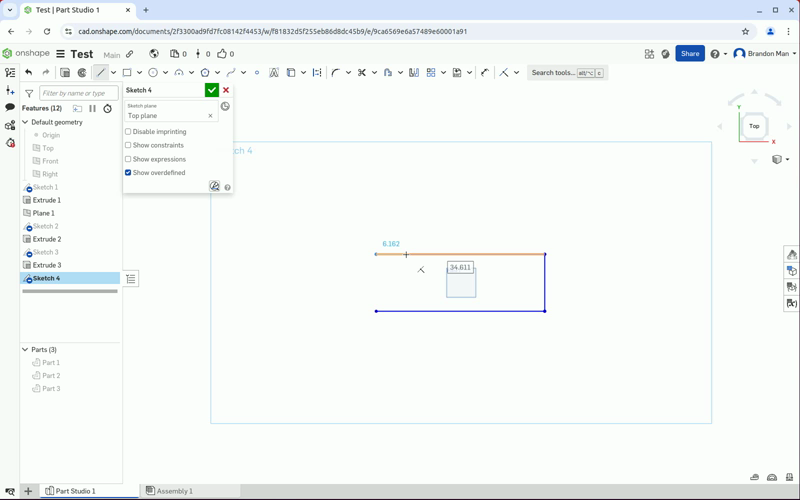
mouse_move(376, 311)
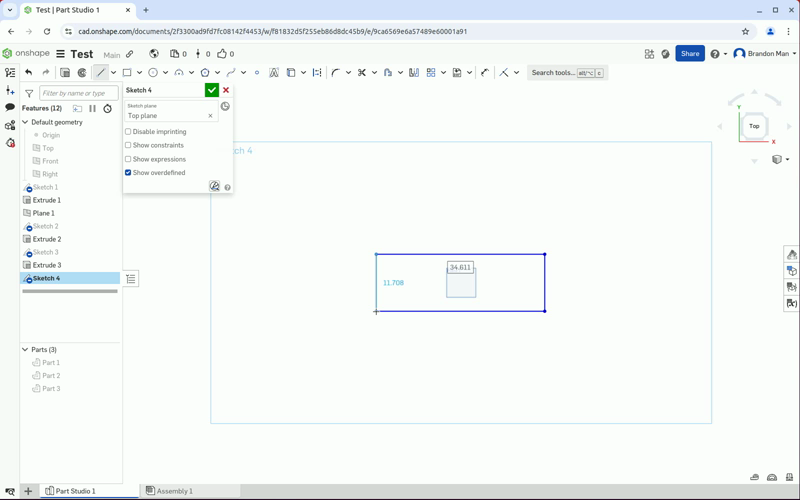
key_up(shift)
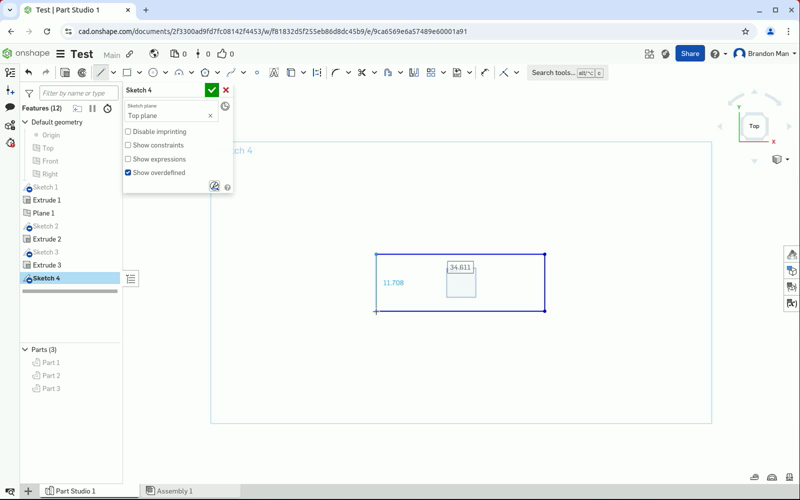
click(376, 311)
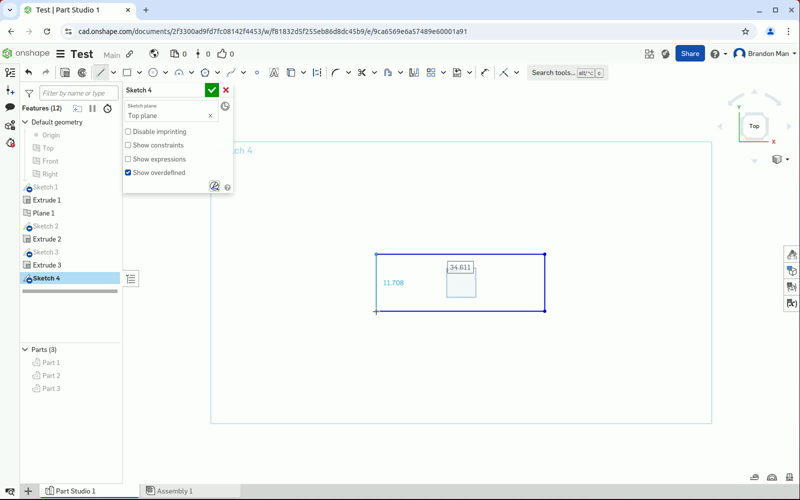
key(esc)
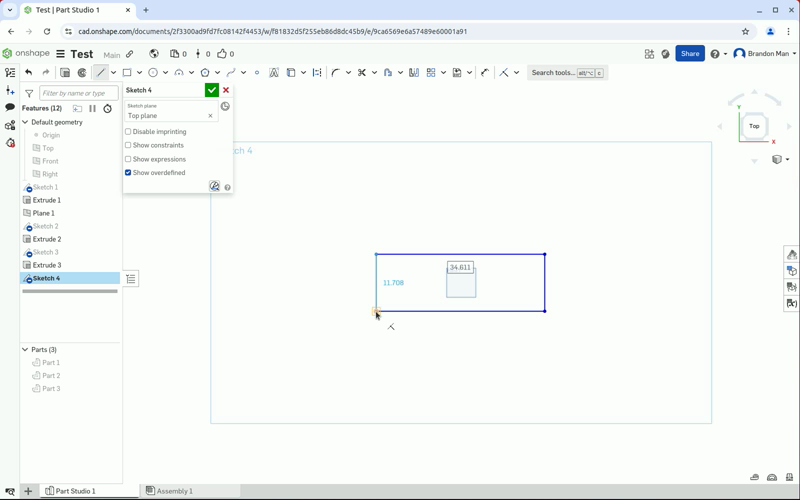
mouse_move(407, 270)
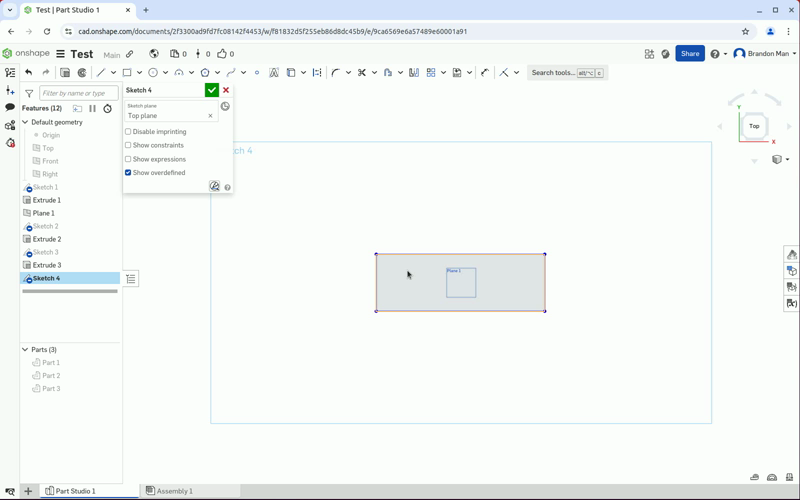
click(407, 270)
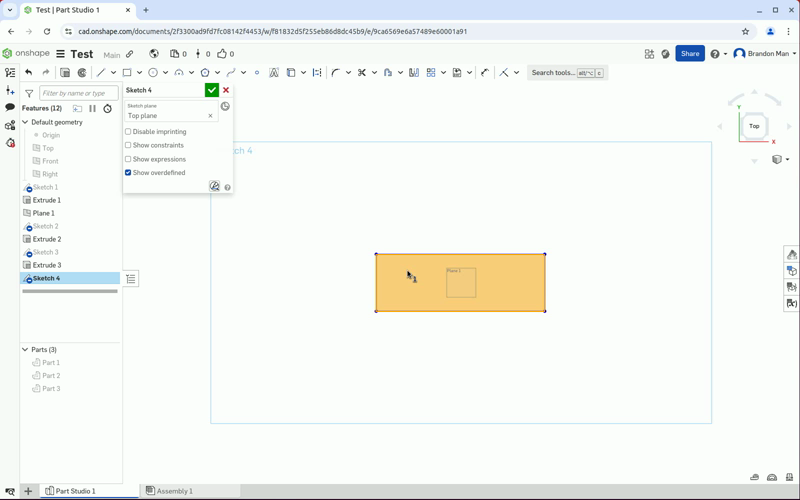
mouse_move(73, 352)
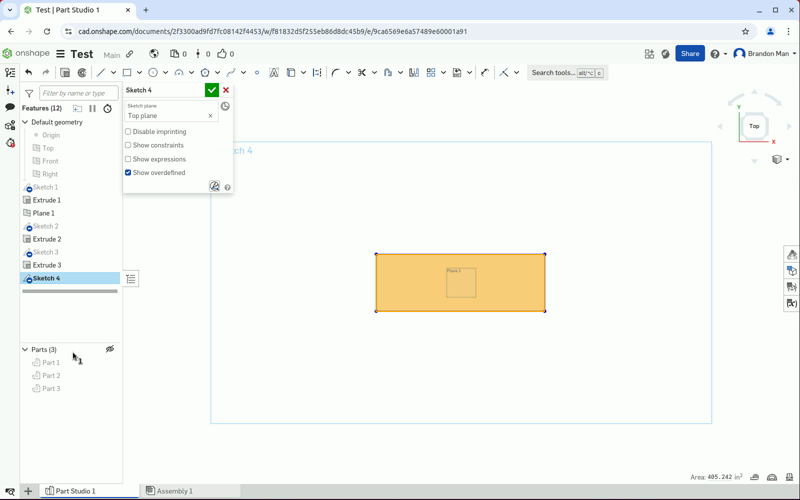
key(shift+y)
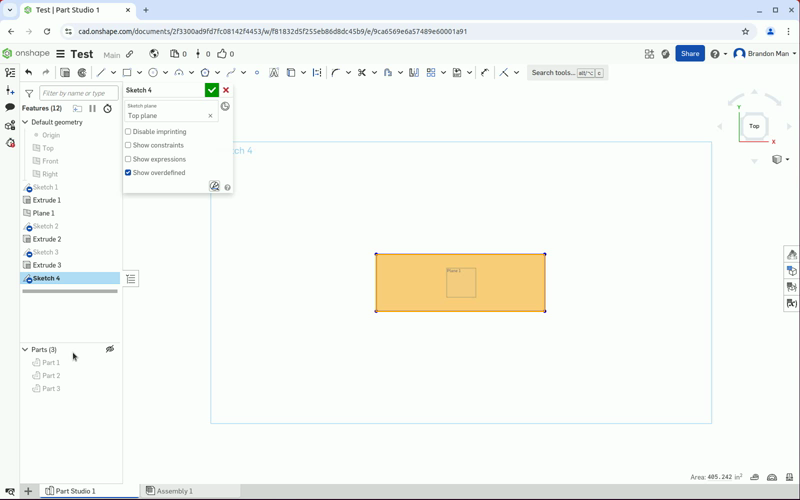
key(shift+e)
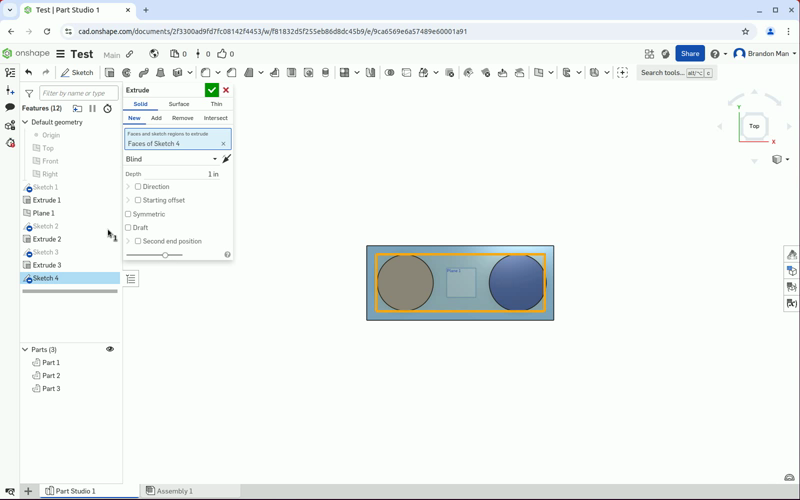
mouse_move(143, 106)
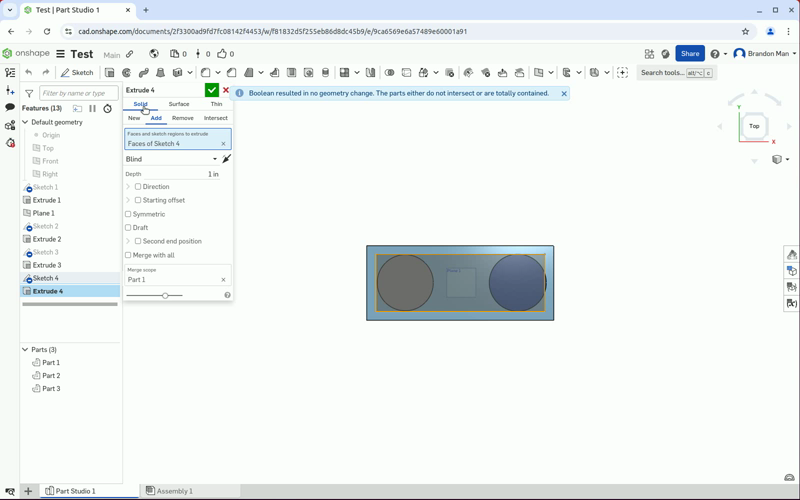
click(143, 106)
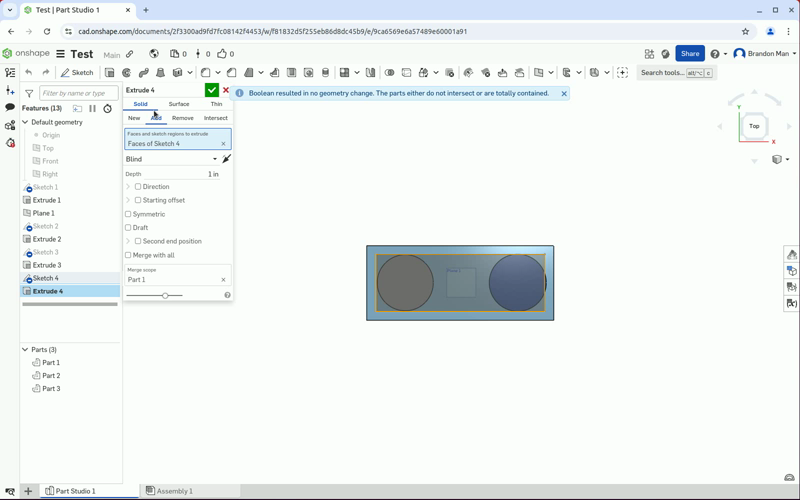
mouse_move(186, 120)
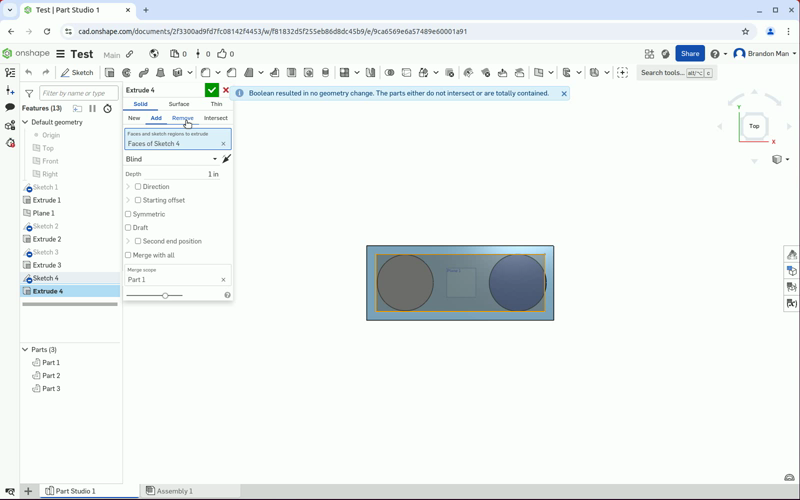
click(186, 120)
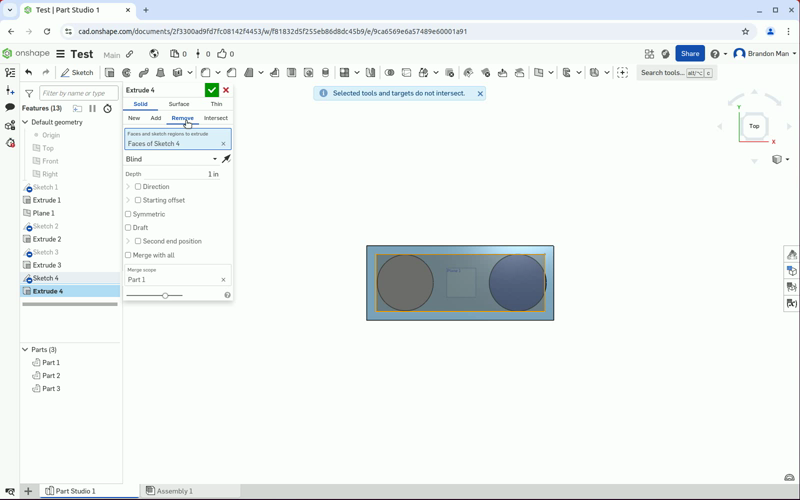
key(tab, 4)
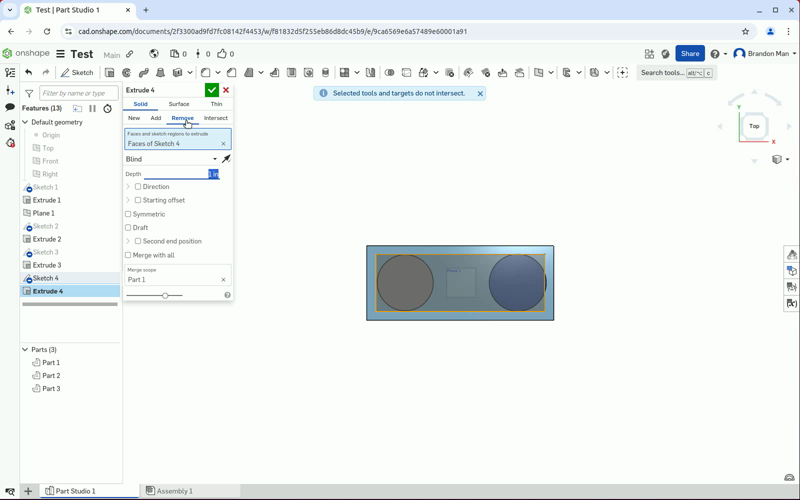
text(-15.405)
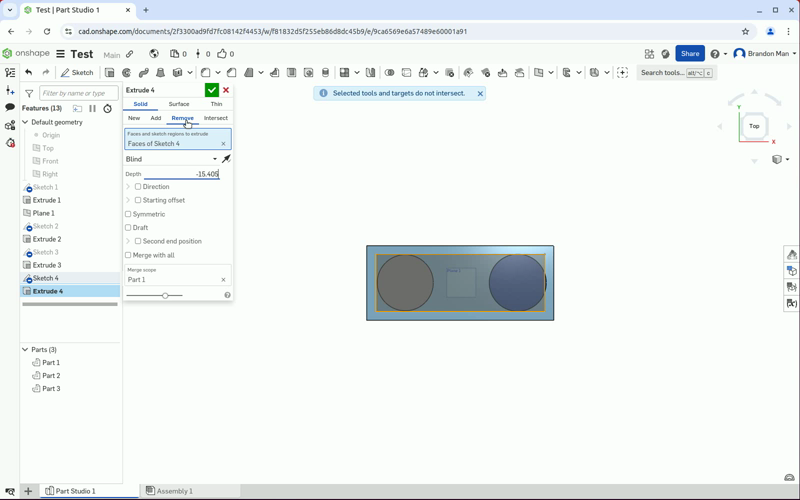
key(tab, 6)
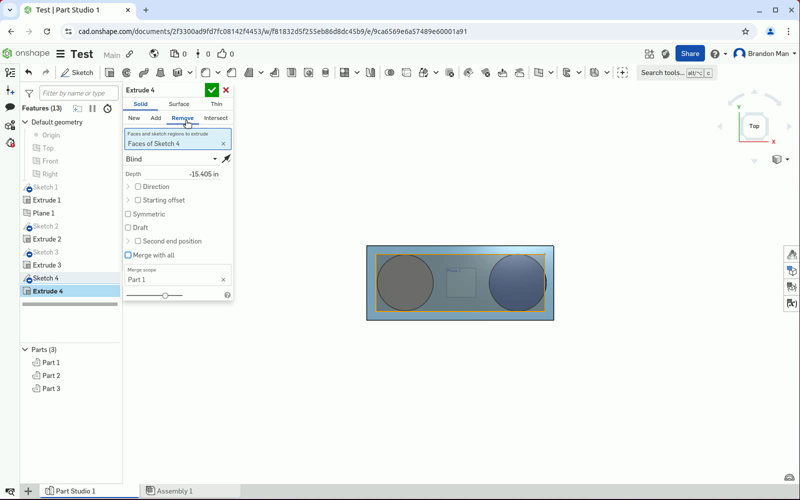
key(space)
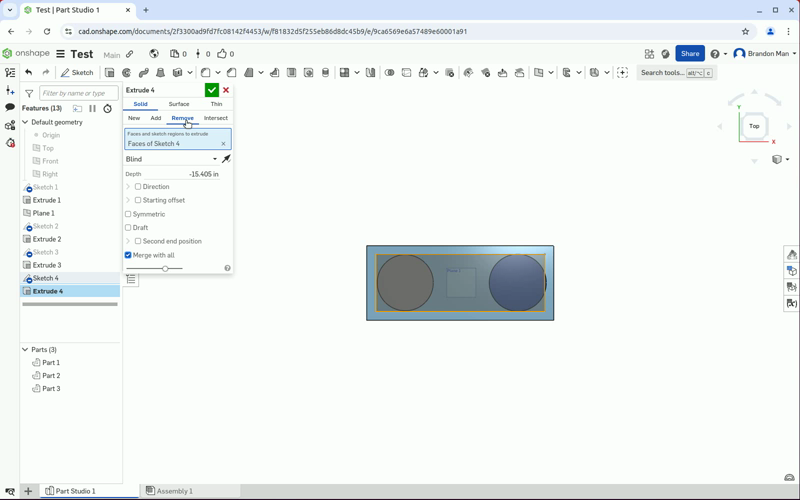
key(enter)
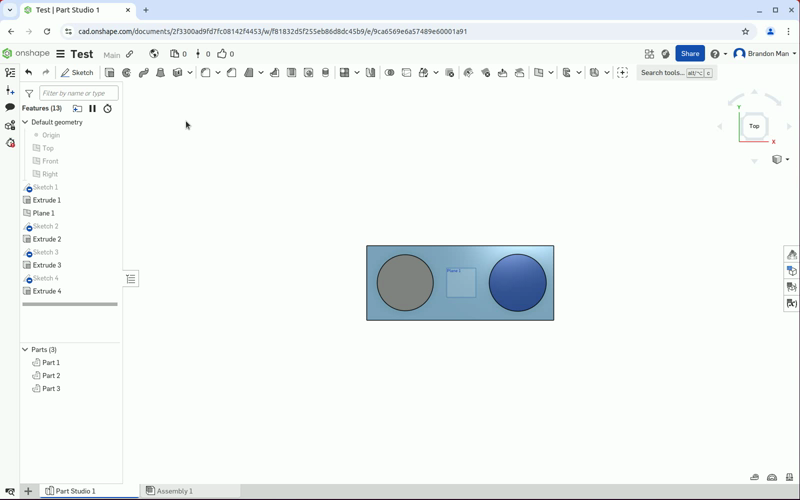
key(shift+h)
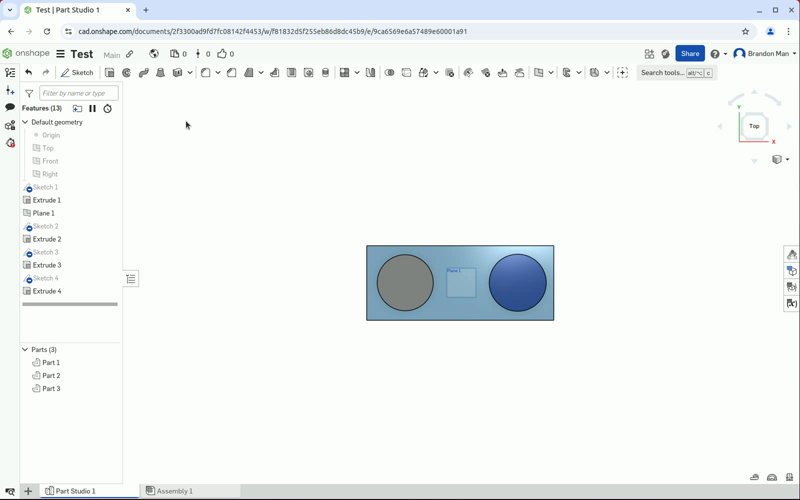
key(shift+h)
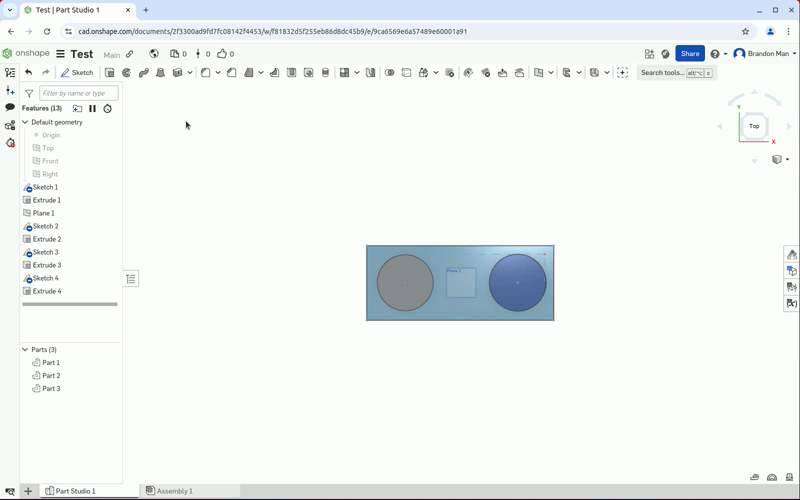
key(shift+7)
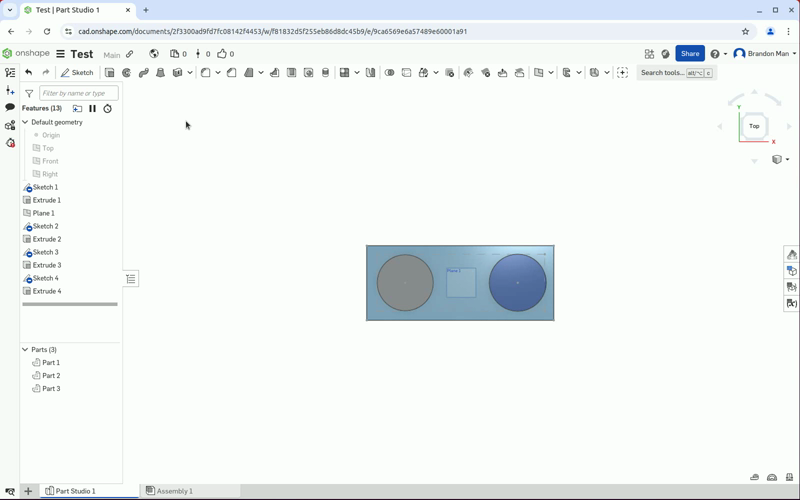
key(up, 3)
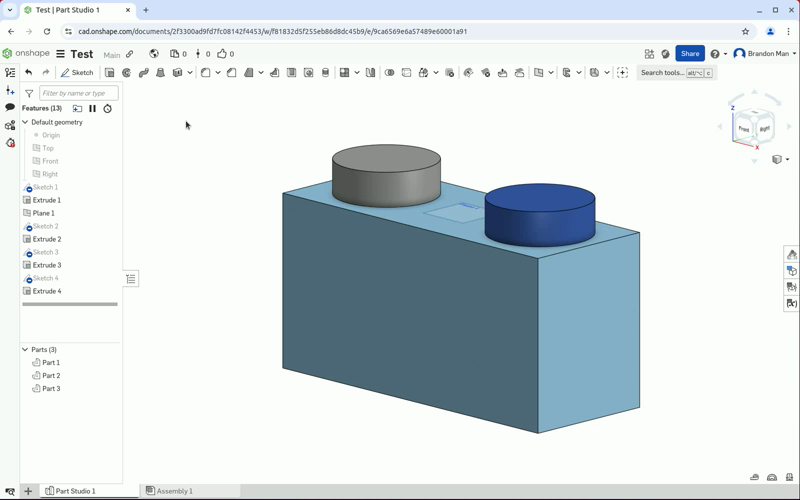
key(left, 3)
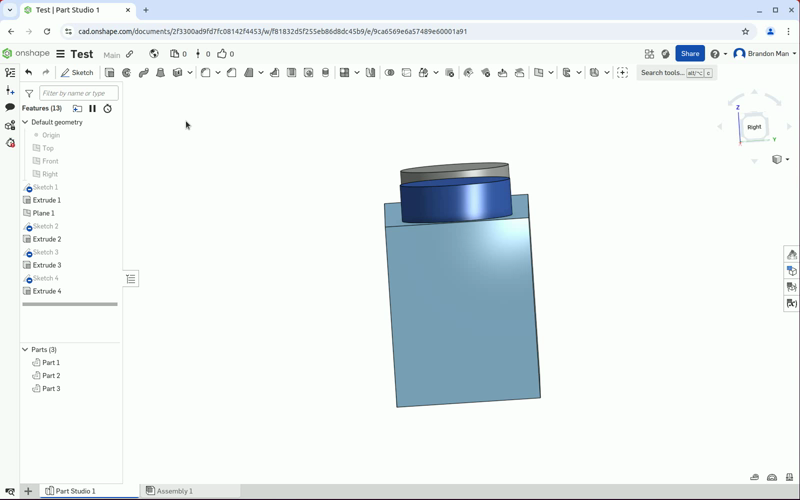
key(right, 3)
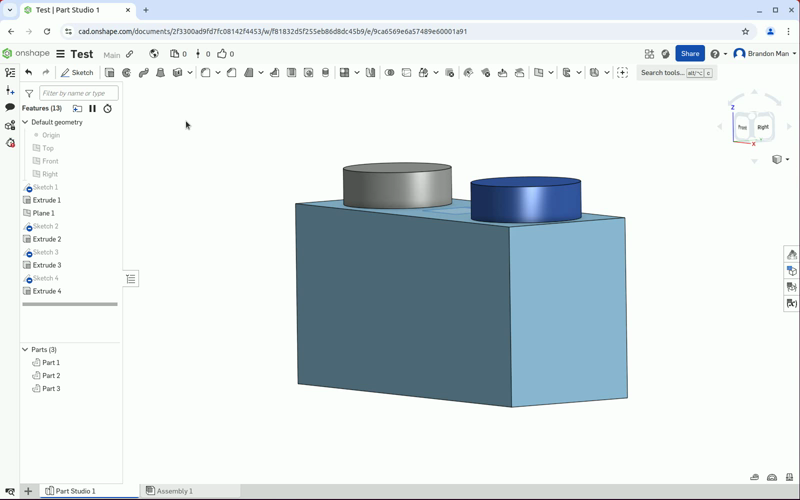
key(down, 3)
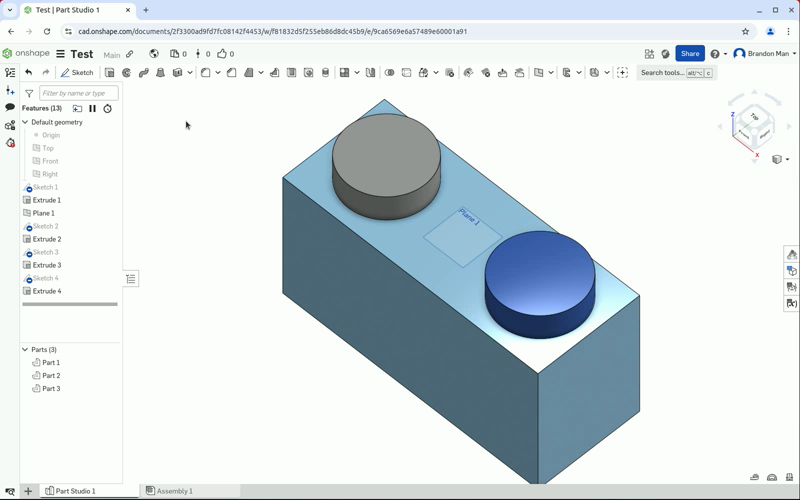
mouse_move(73, 189)
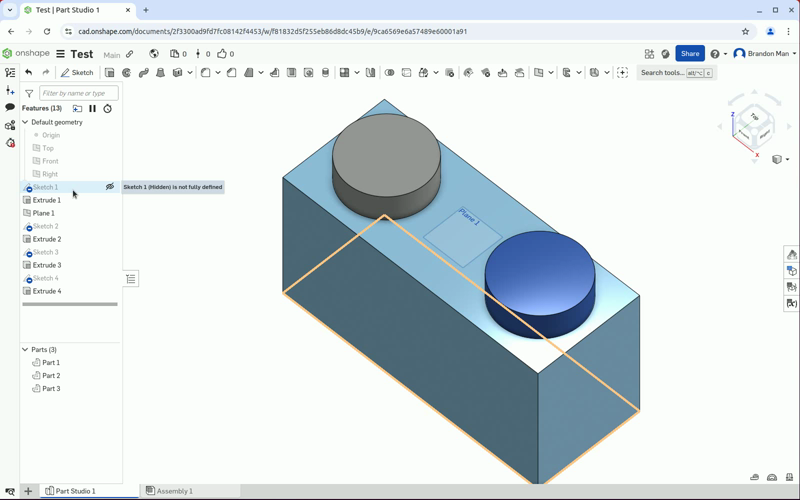
click(73, 189)